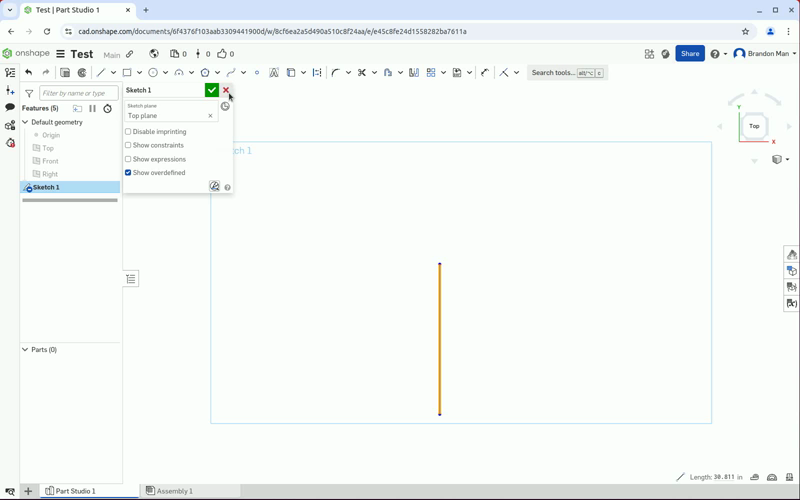
key(shift+h)
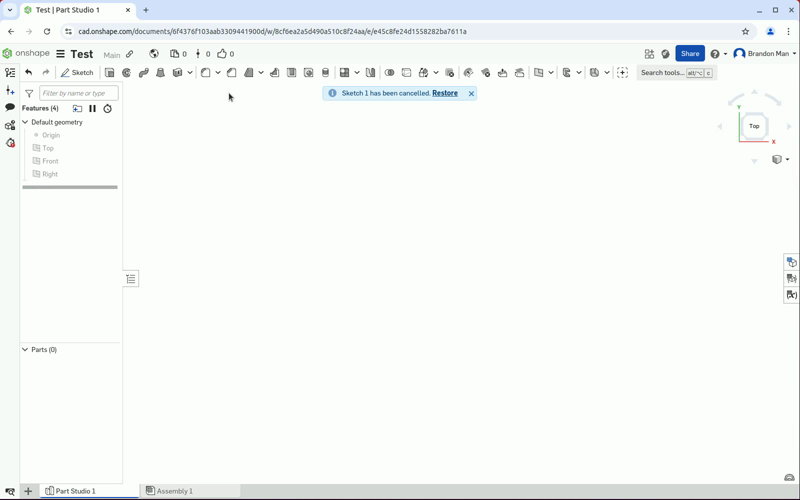
mouse_move(73, 352)
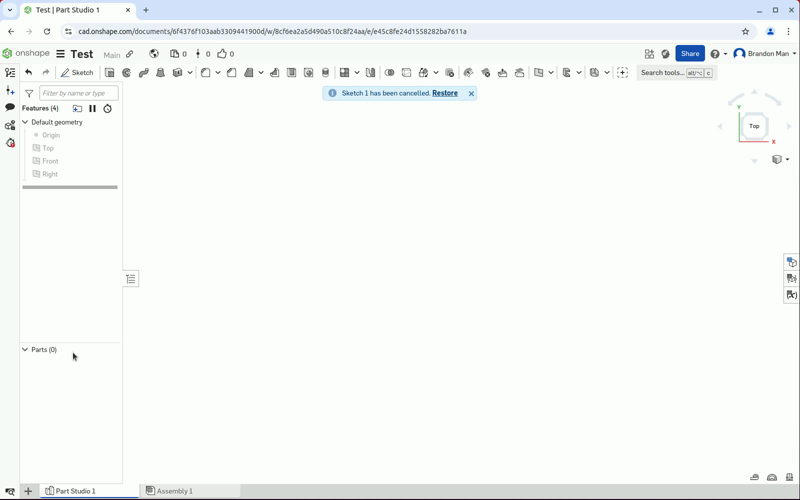
key(y)
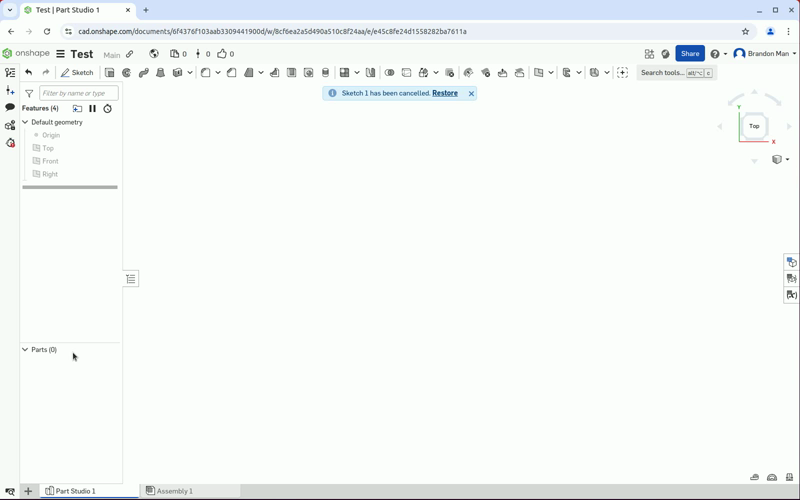
key(shift+p)
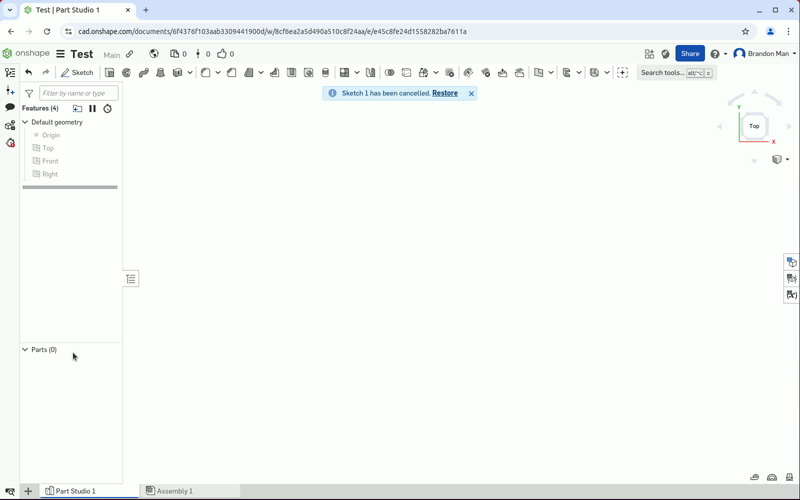
key(space)
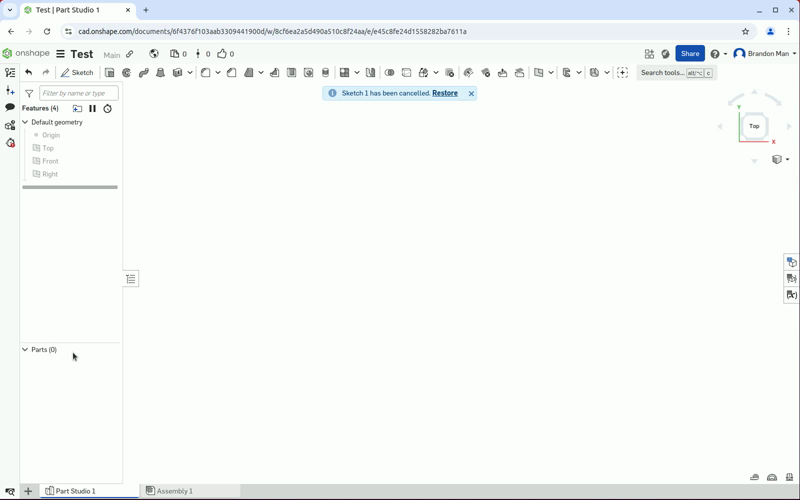
key_down(shift)
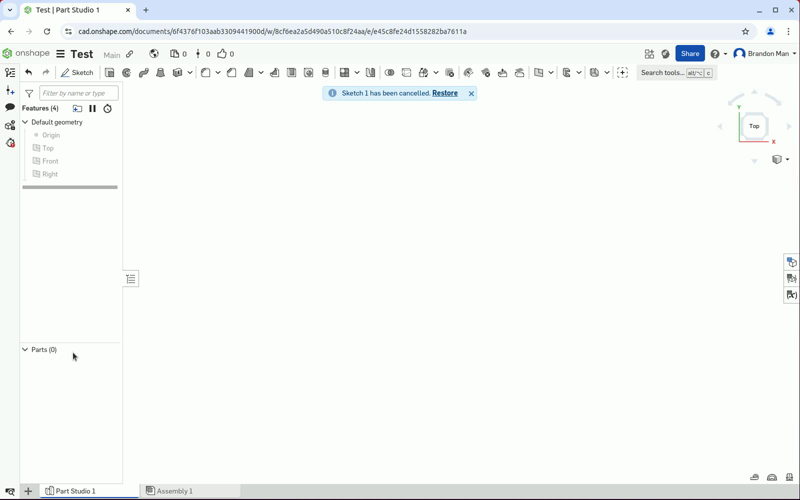
key(up)
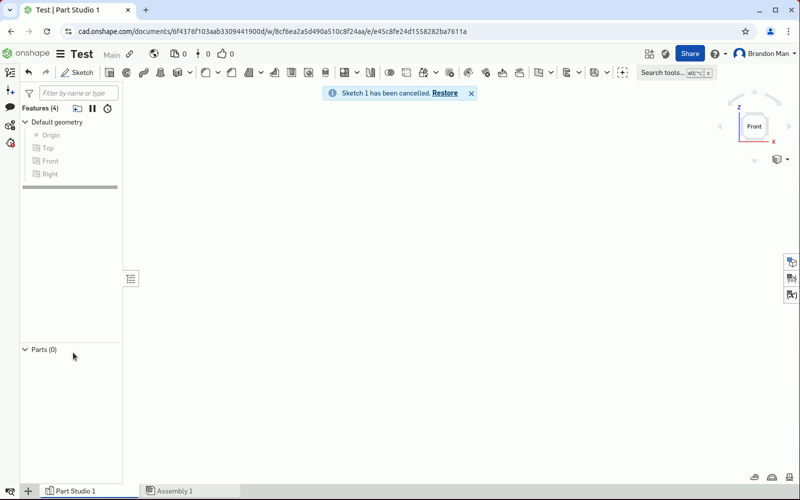
key_up(shift)
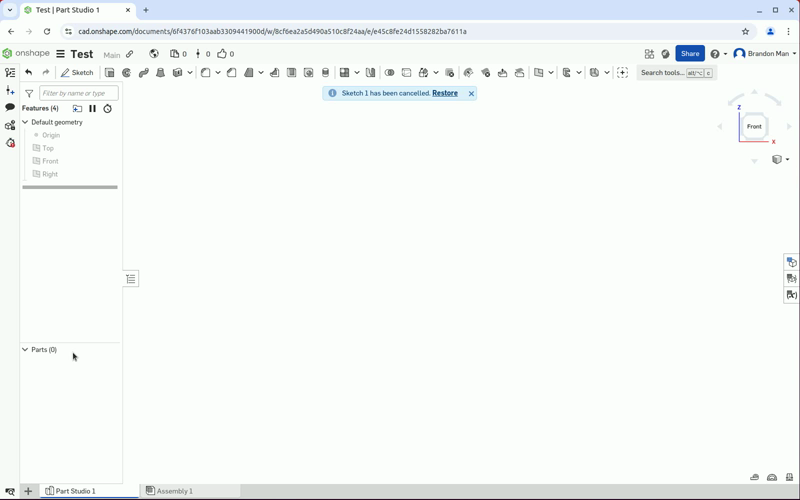
mouse_move(73, 352)
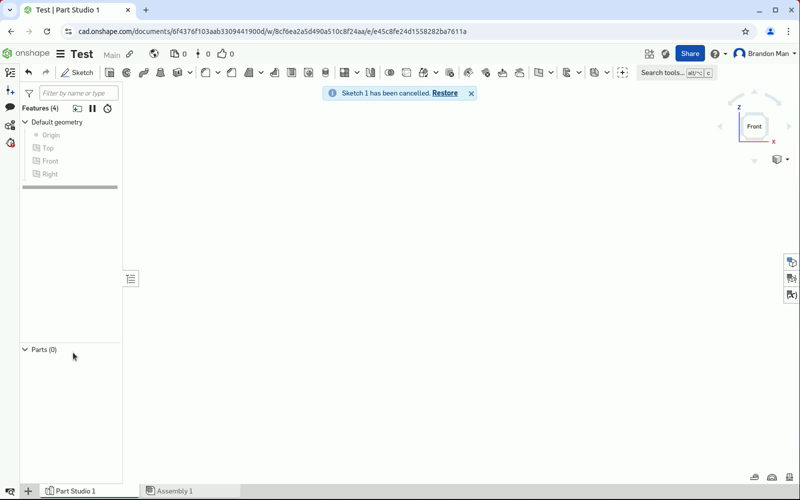
key(shift+y)
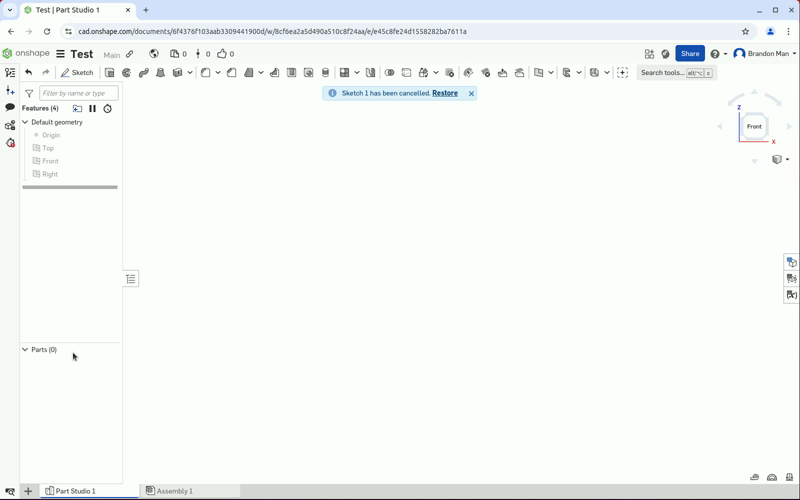
key(shift+s)
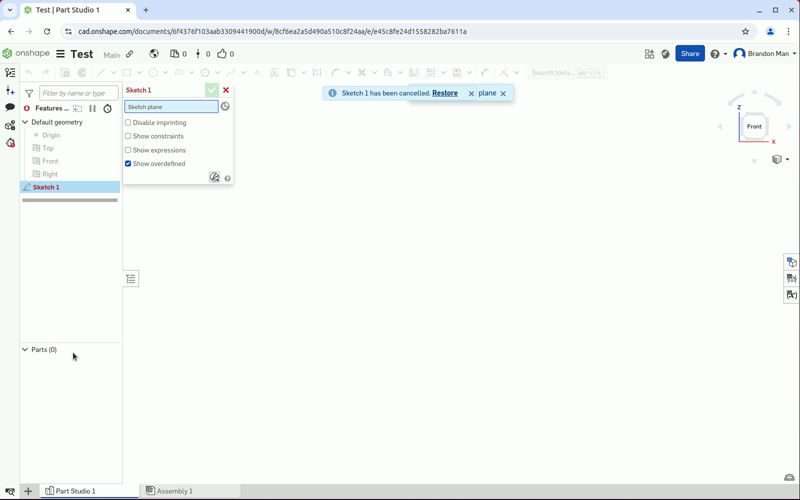
mouse_move(73, 163)
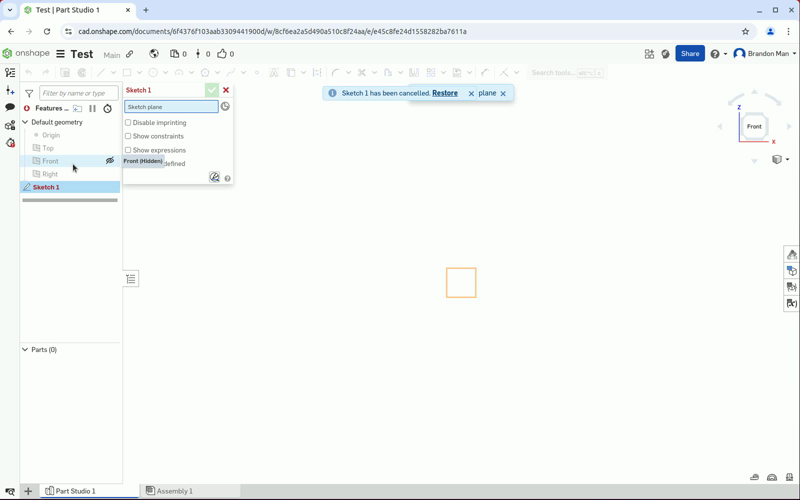
click(73, 163)
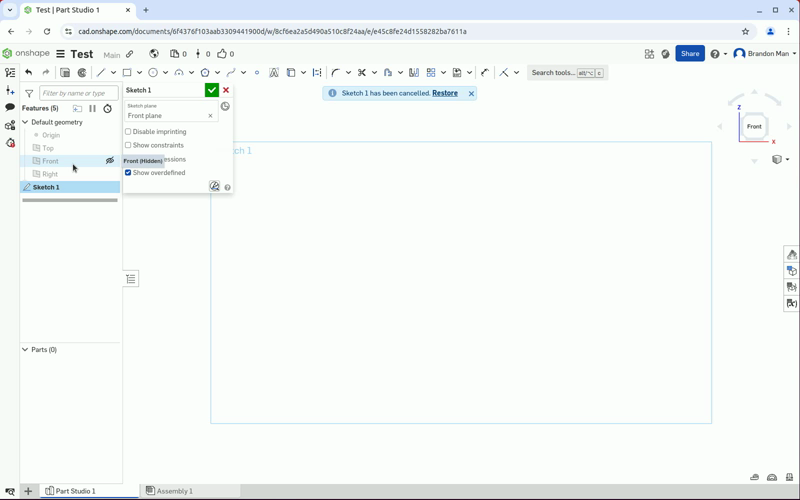
mouse_move(73, 352)
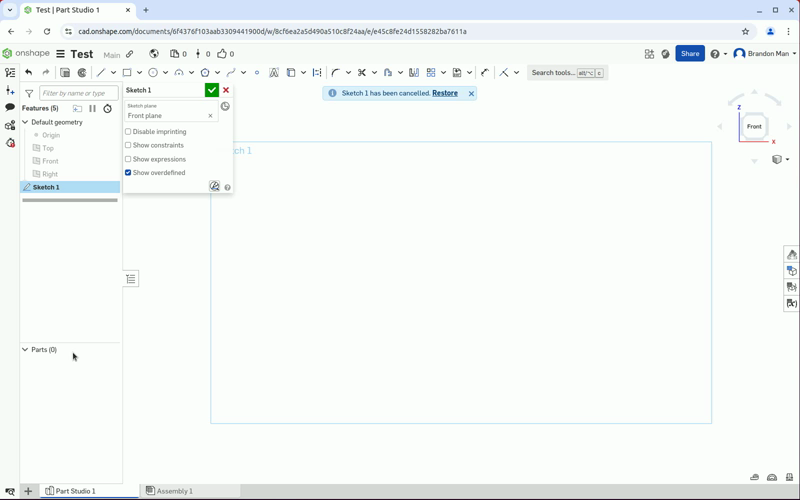
key(y)
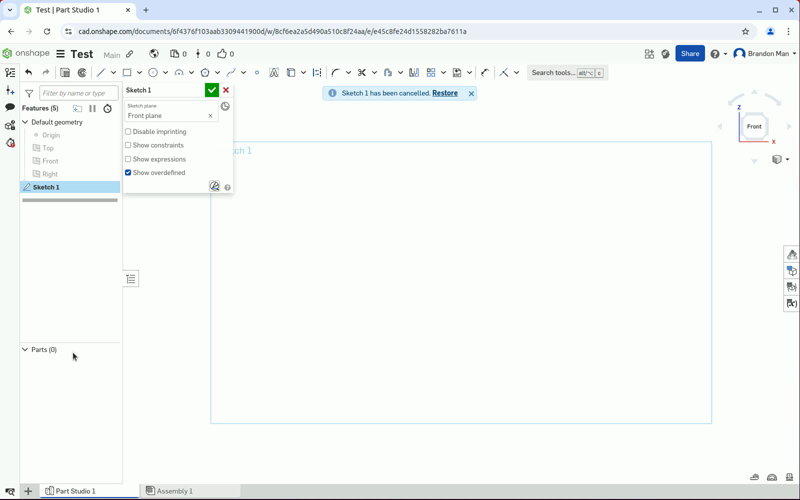
key(c)
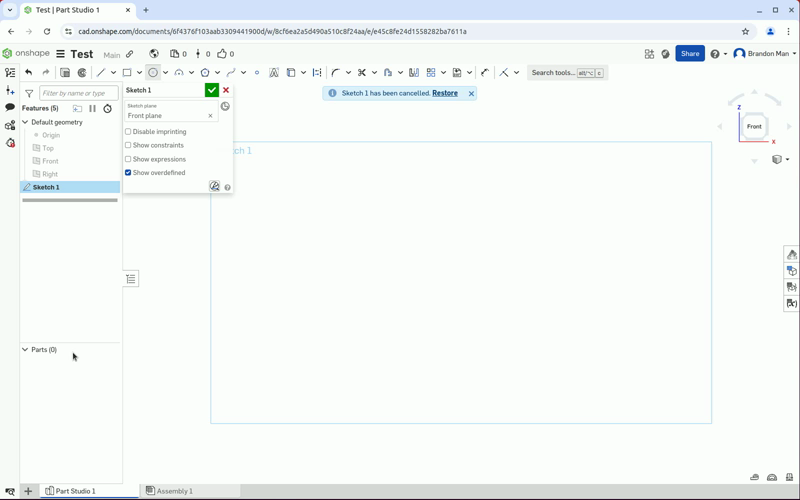
key_down(shift)
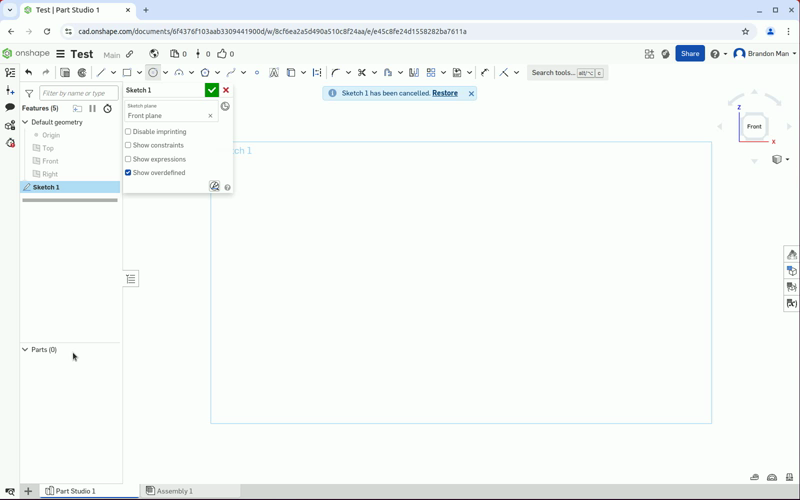
mouse_move(461, 282)
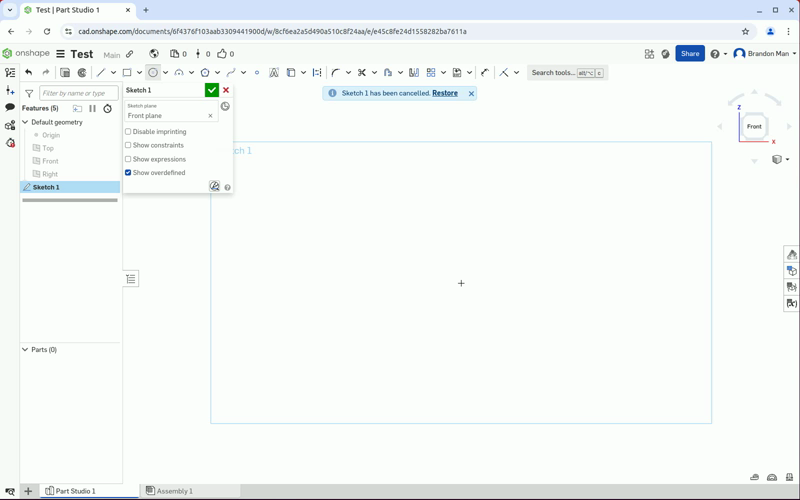
click(461, 282)
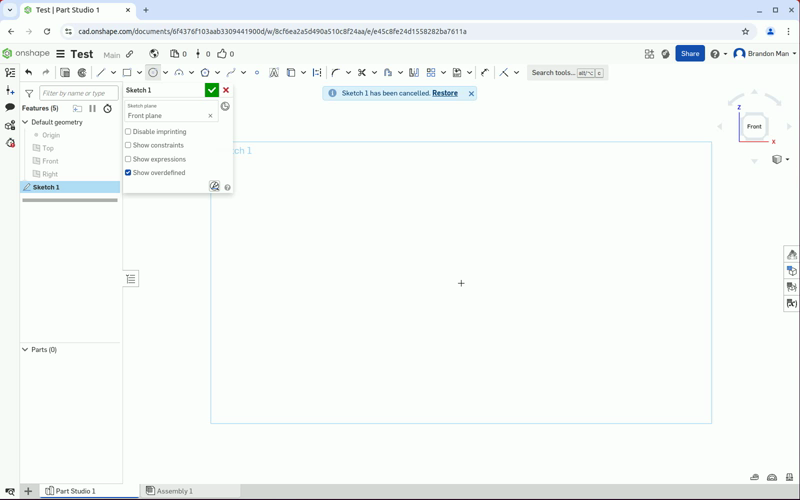
key_up(shift)
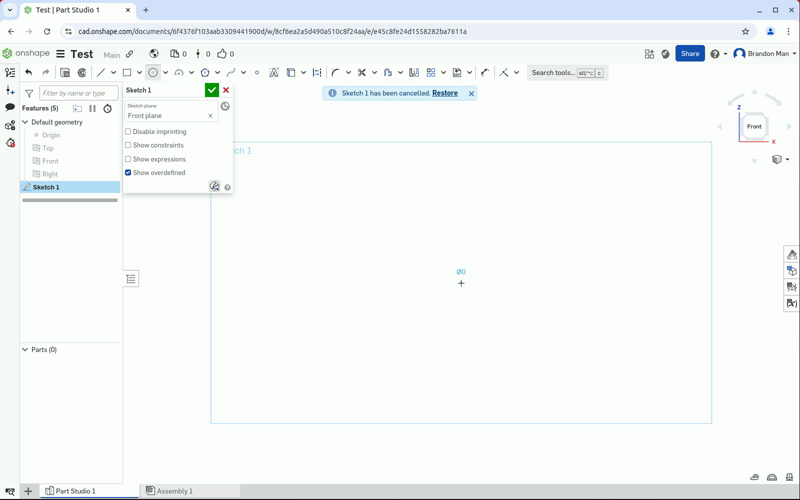
mouse_move(480, 282)
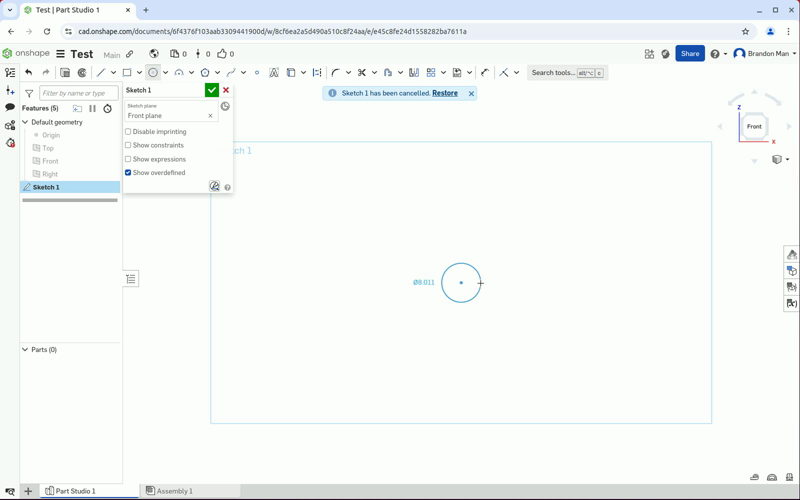
click(480, 282)
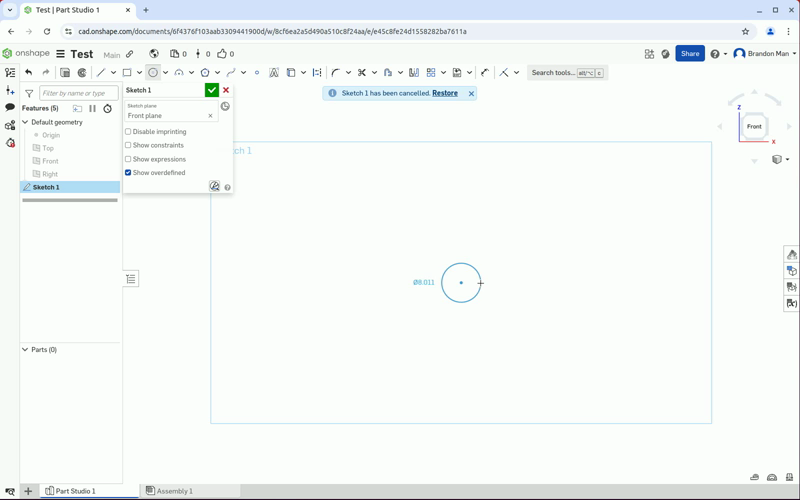
key(esc)
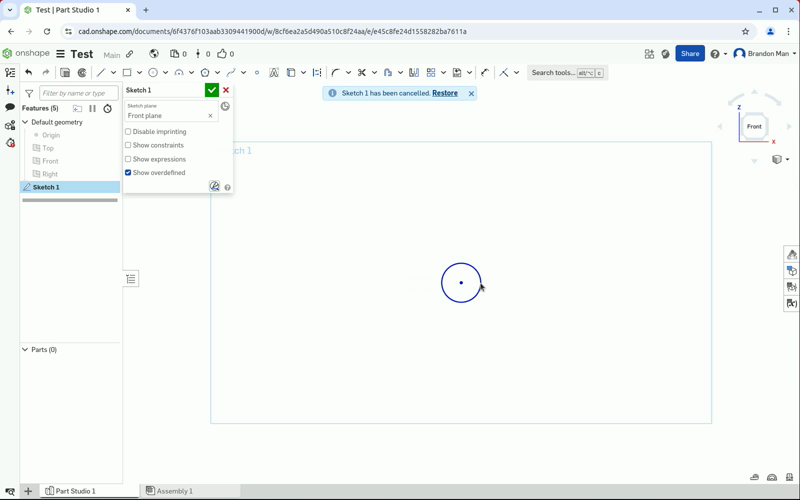
key(c)
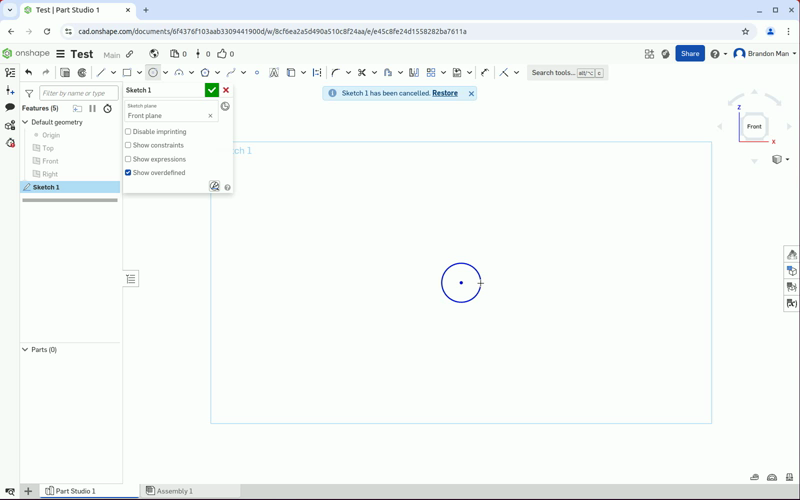
key_down(shift)
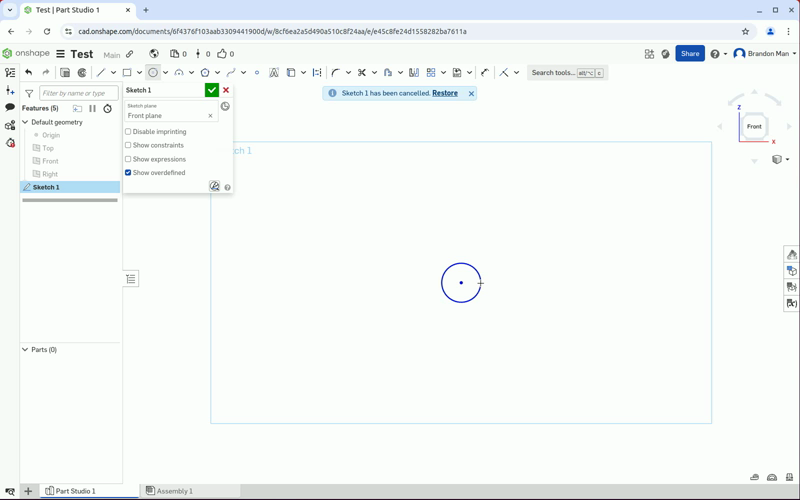
mouse_move(461, 282)
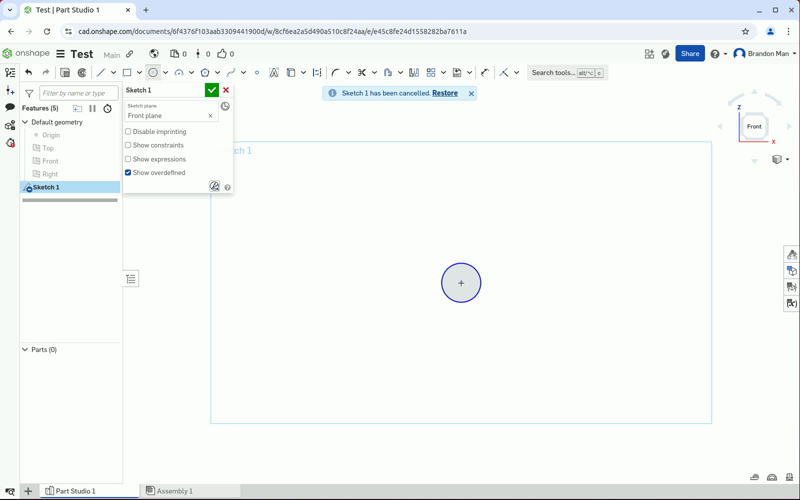
click(461, 282)
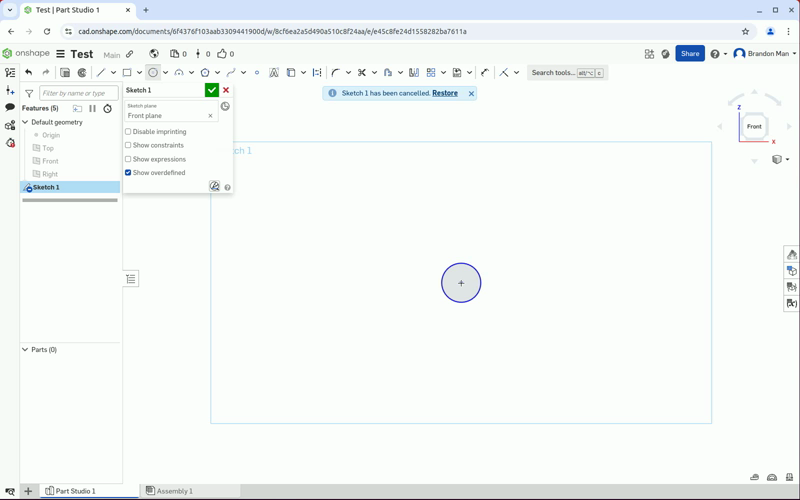
key_up(shift)
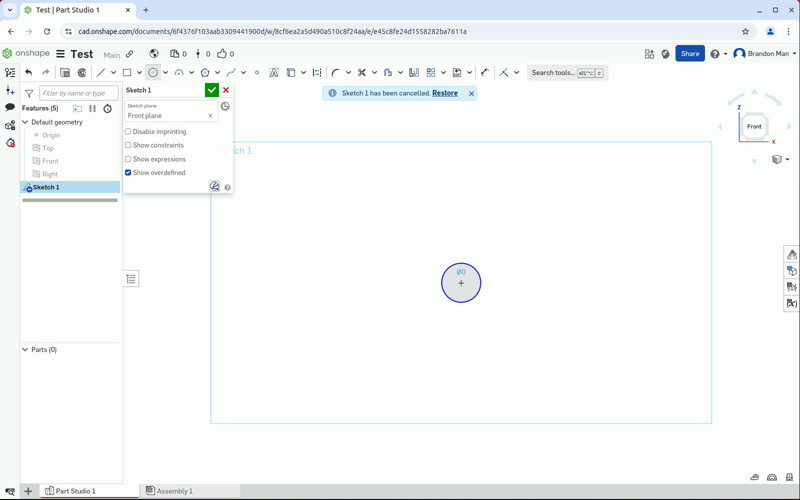
mouse_move(471, 282)
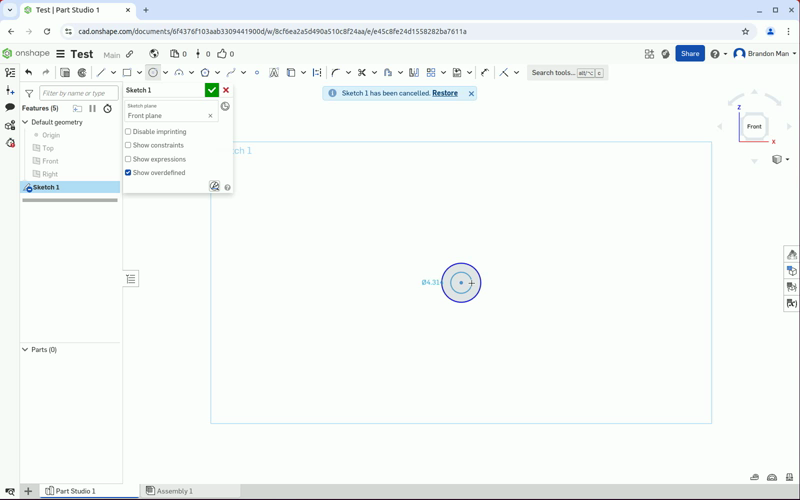
click(471, 282)
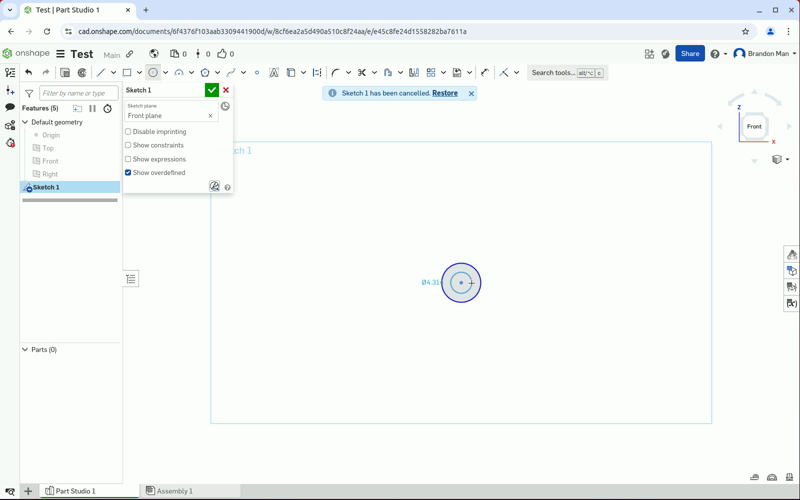
key(esc)
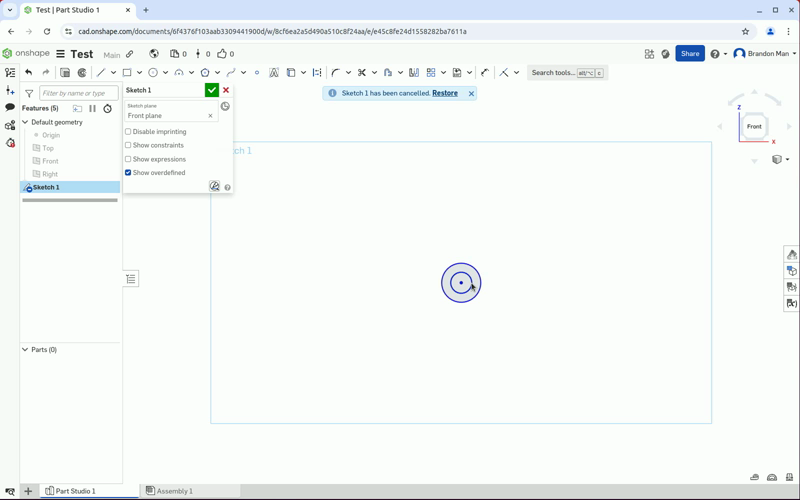
mouse_move(476, 287)
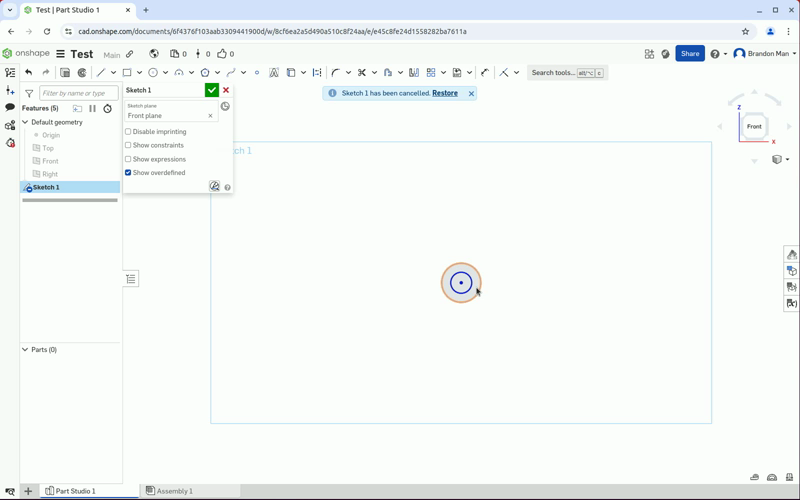
scroll(6)
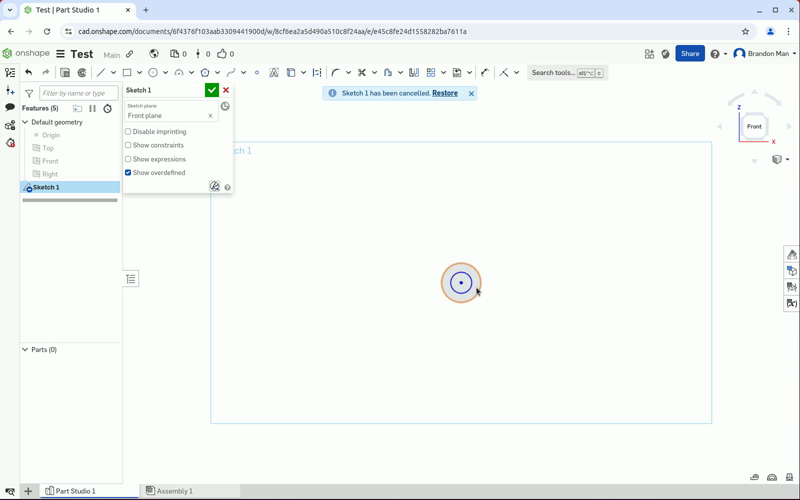
scroll(6)
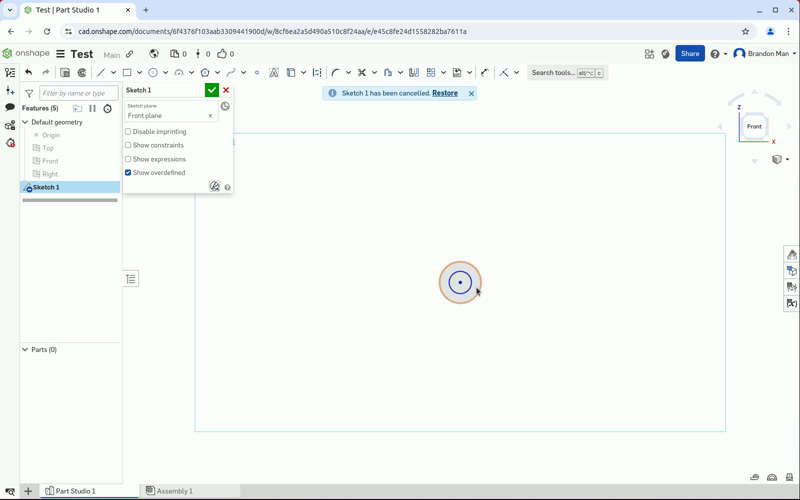
scroll(6)
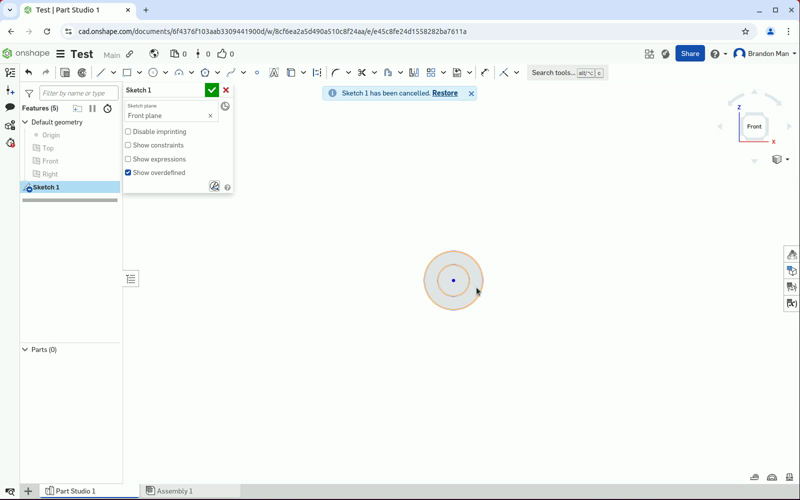
scroll(6)
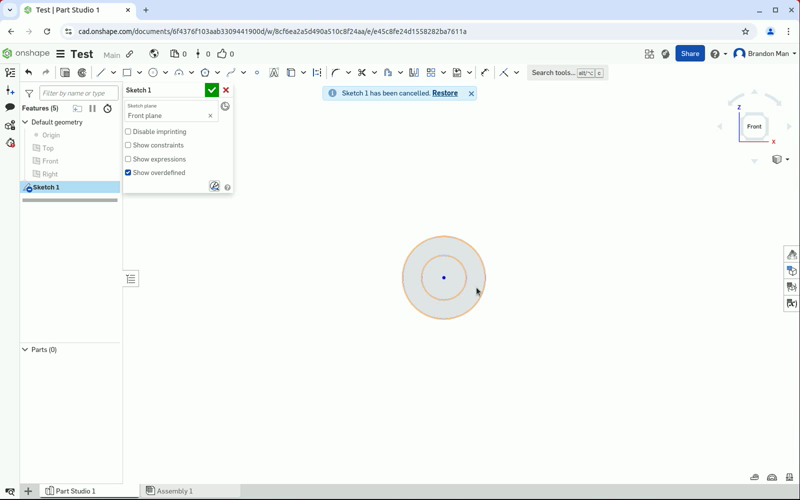
scroll(6)
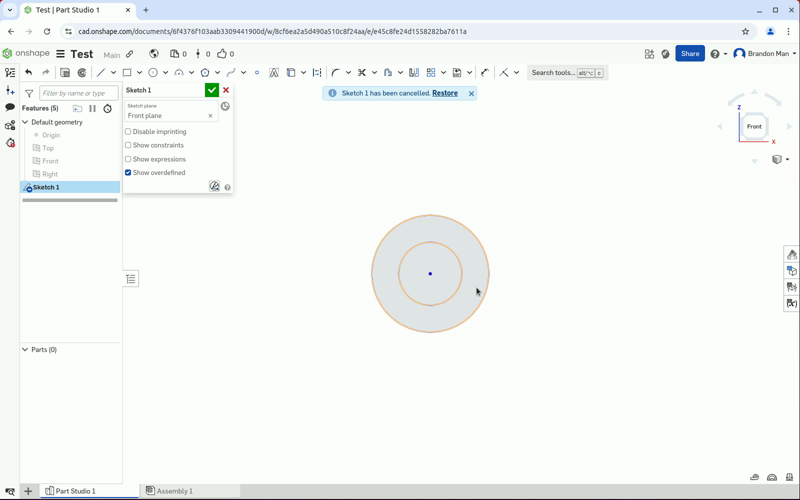
scroll(6)
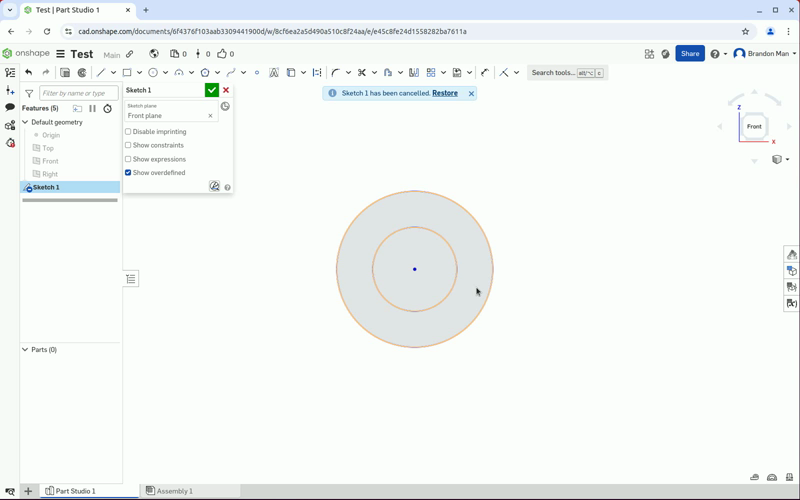
scroll(6)
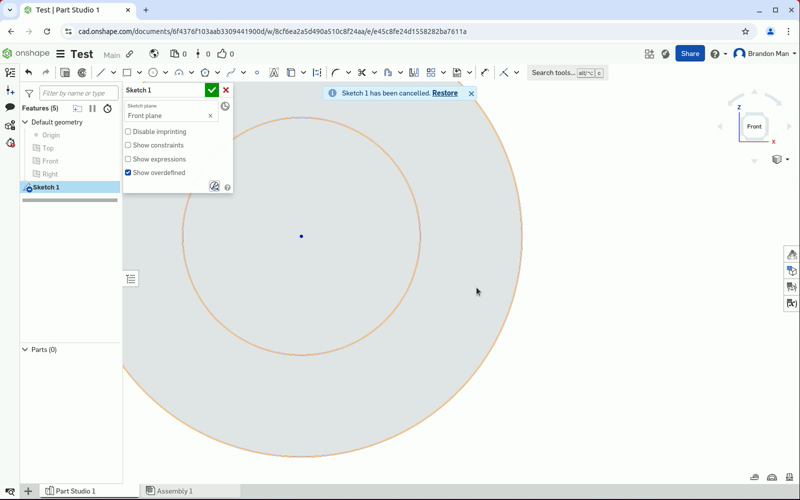
click(476, 287)
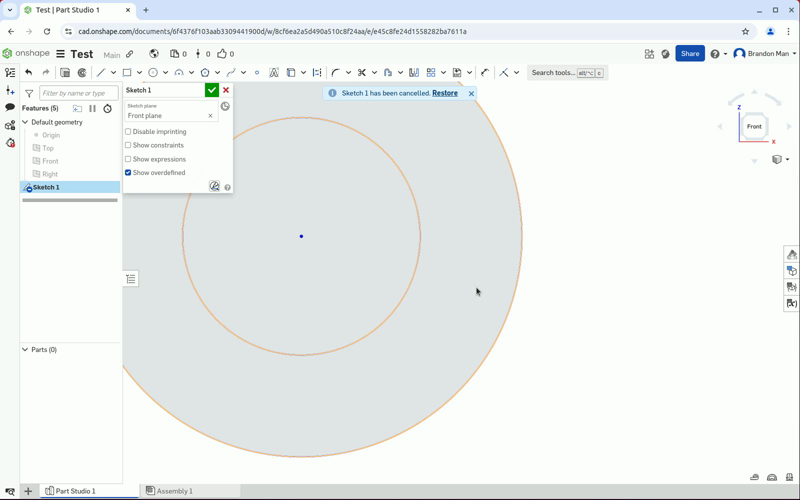
scroll(-6)
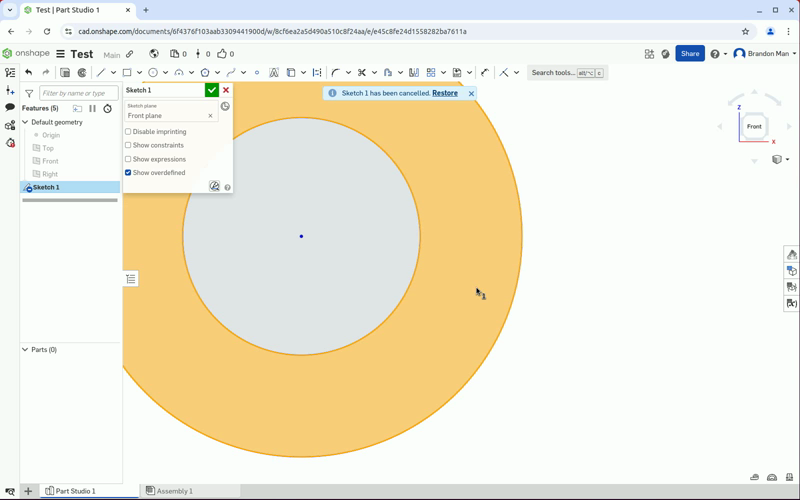
scroll(-6)
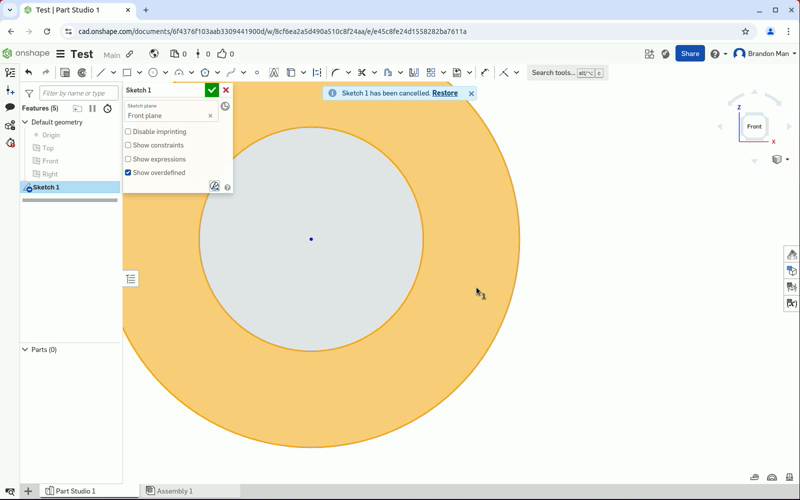
scroll(-6)
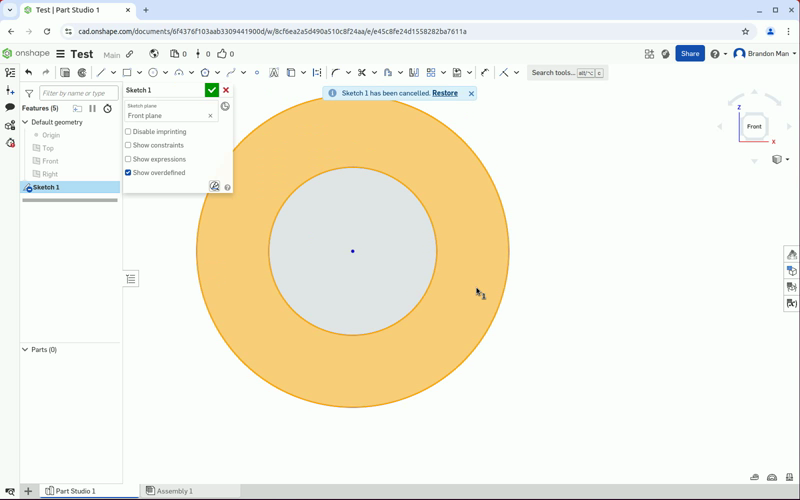
scroll(-6)
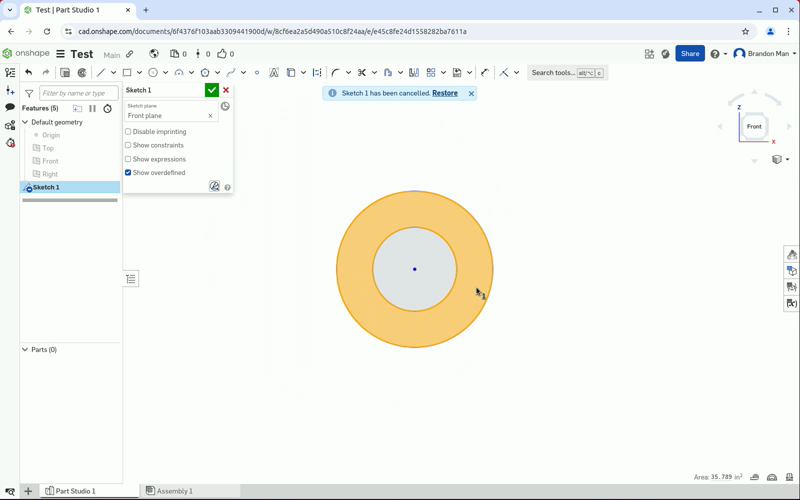
scroll(-6)
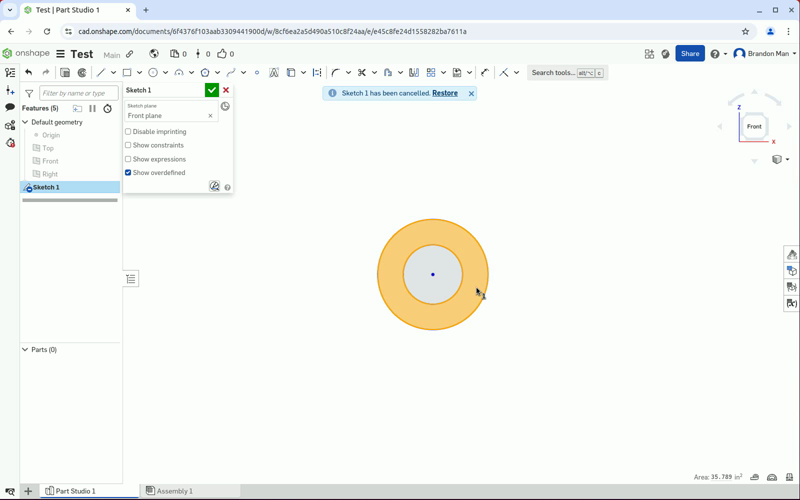
scroll(-6)
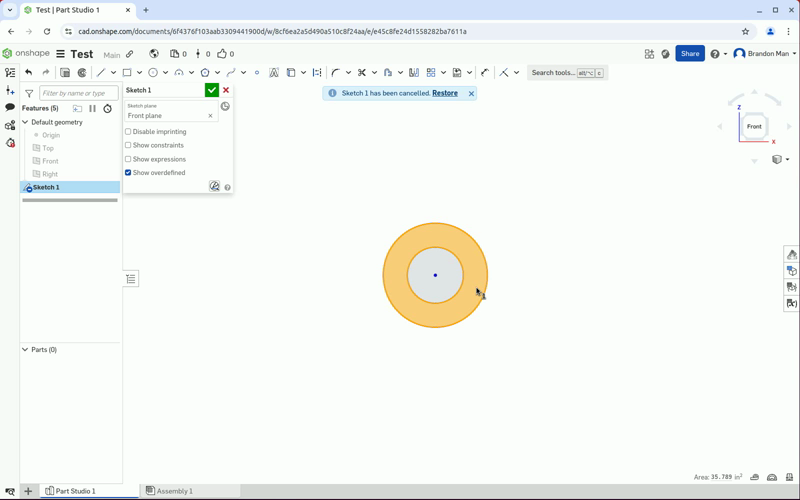
scroll(-6)
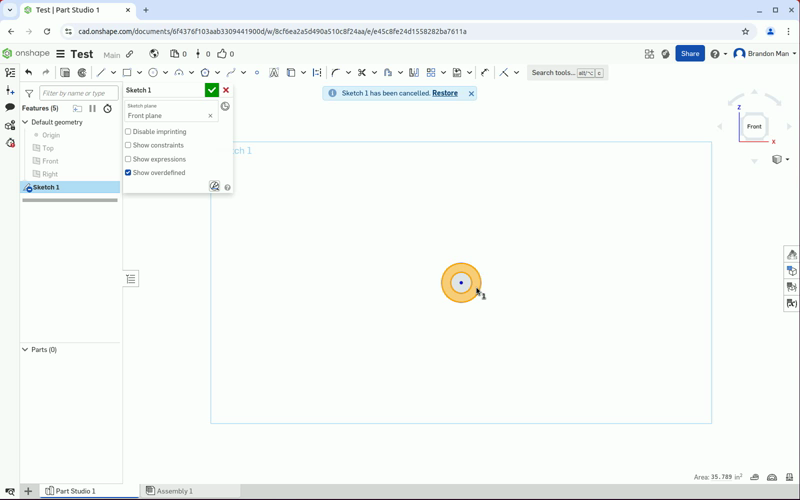
mouse_move(73, 352)
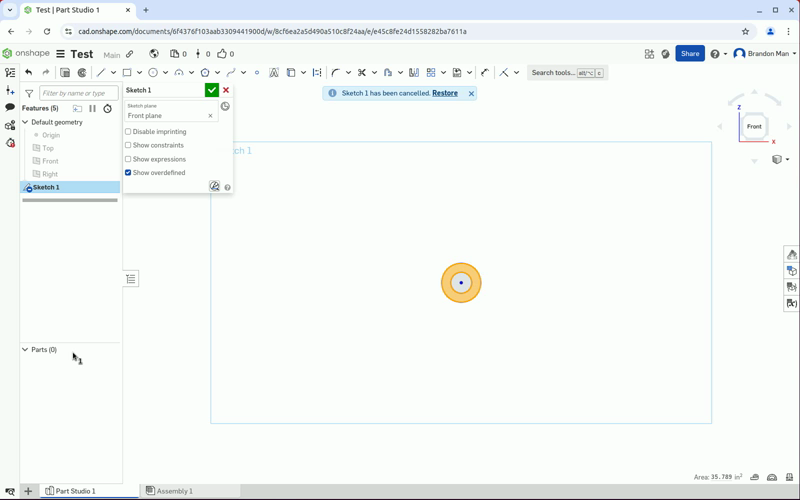
key(shift+y)
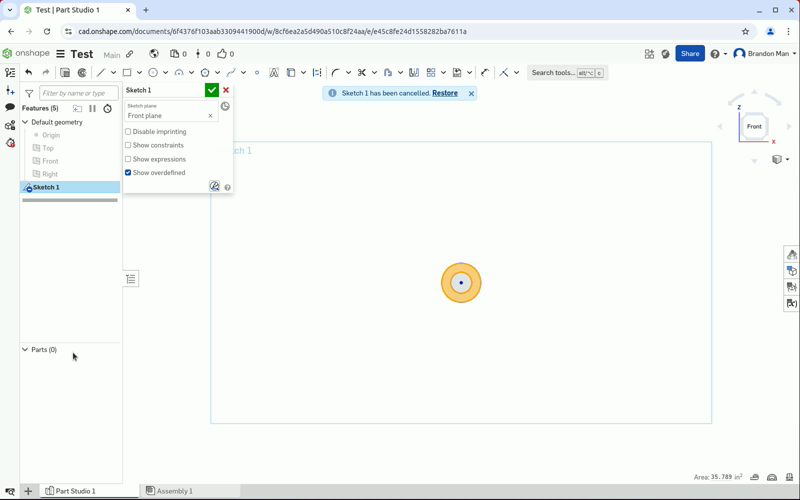
key(shift+e)
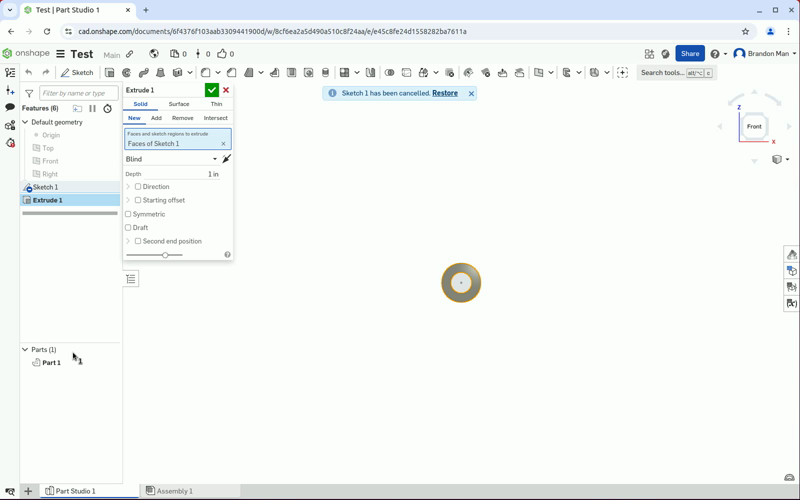
mouse_move(143, 106)
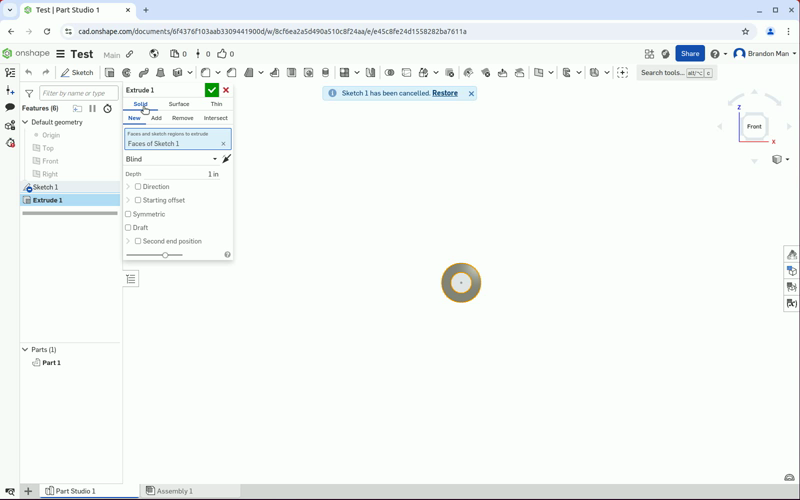
click(143, 106)
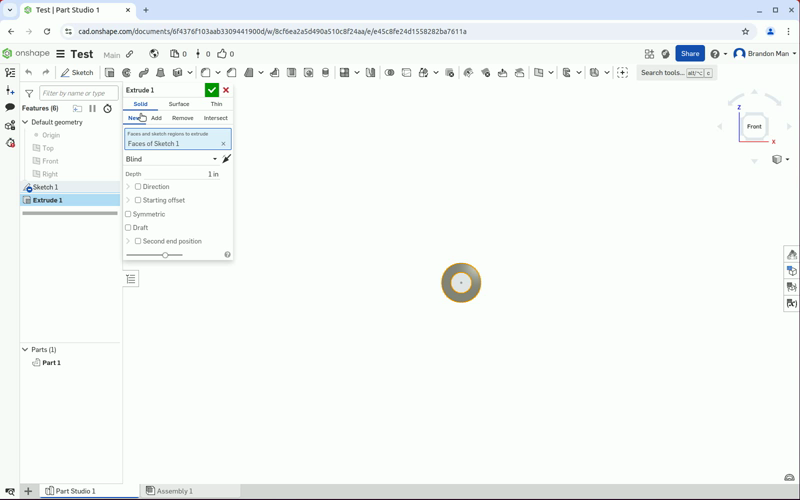
mouse_move(137, 120)
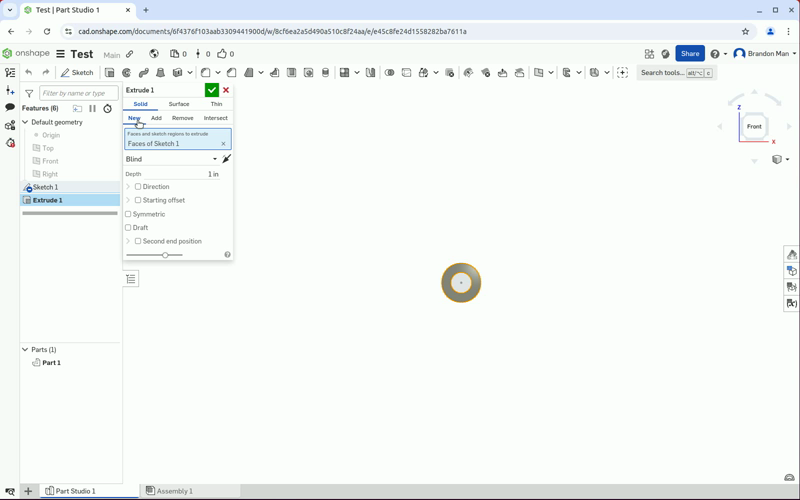
click(137, 120)
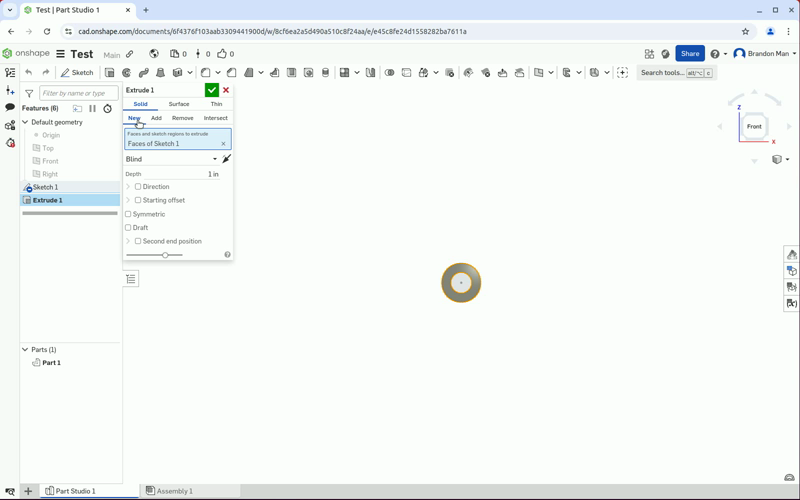
key(tab, 4)
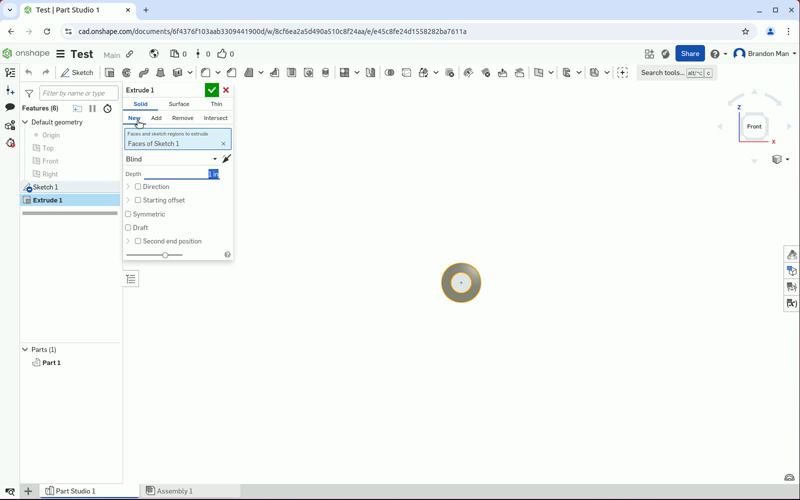
text(2.648)
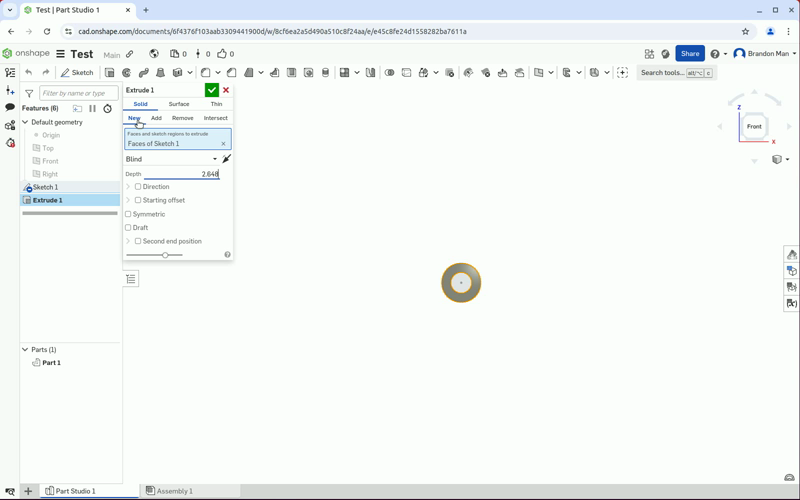
key(enter)
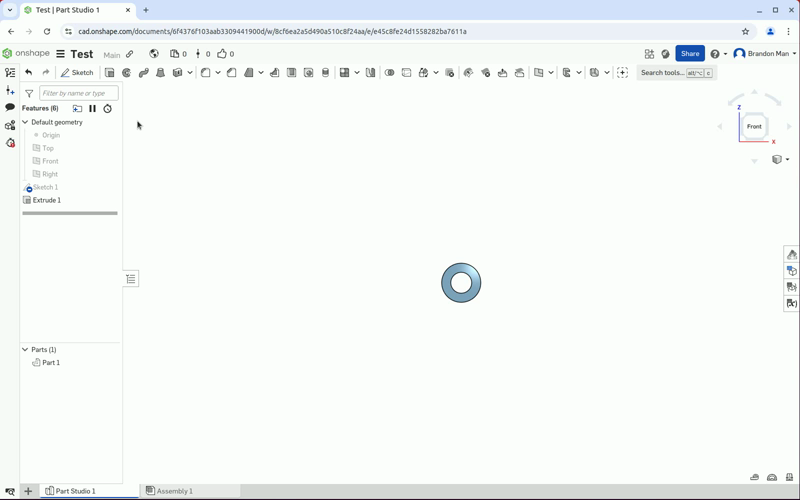
key(shift+h)
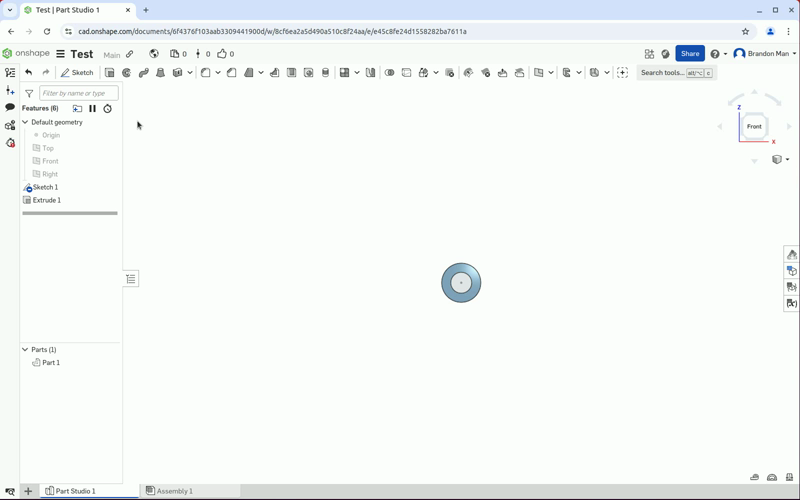
key(shift+h)
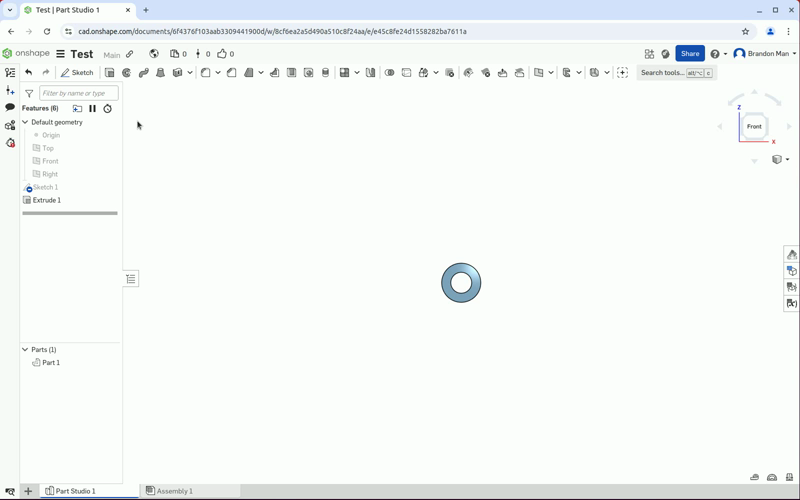
mouse_move(73, 189)
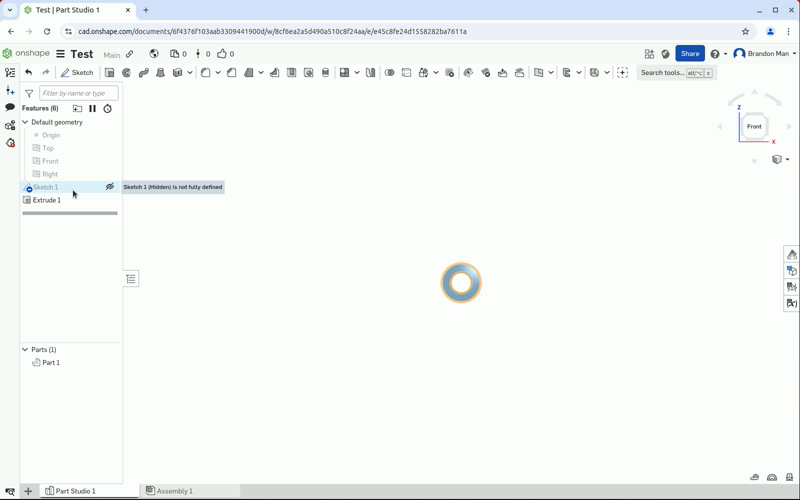
click(73, 189)
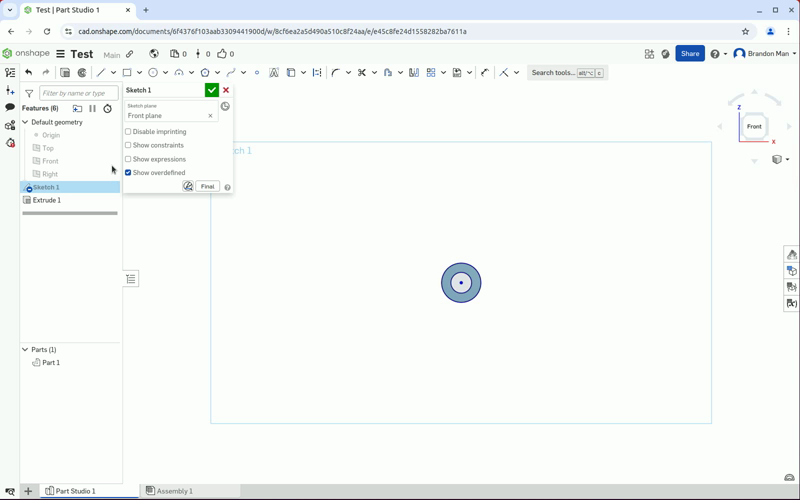
mouse_move(229, 92)
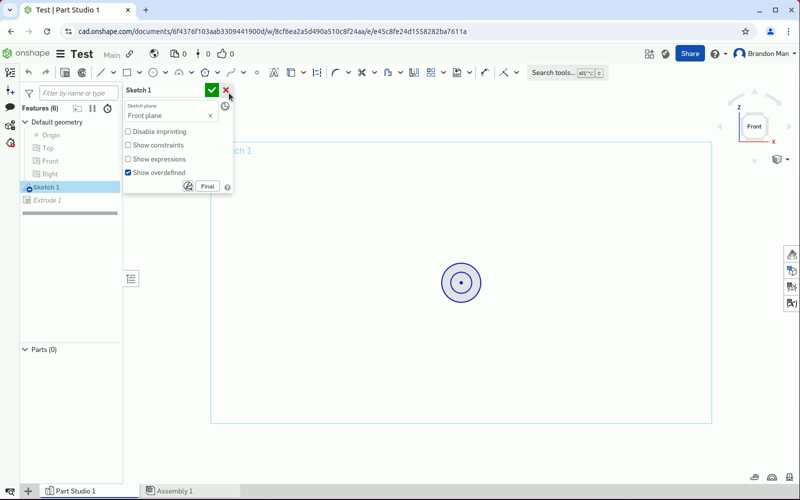
click(229, 92)
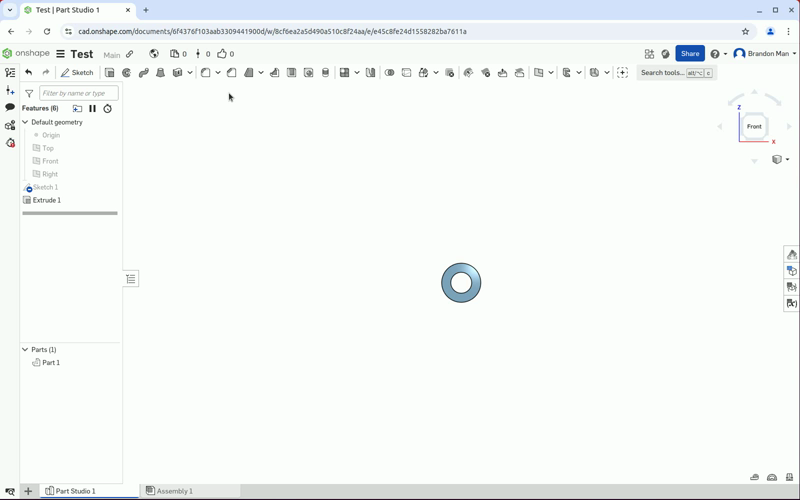
mouse_move(541, 75)
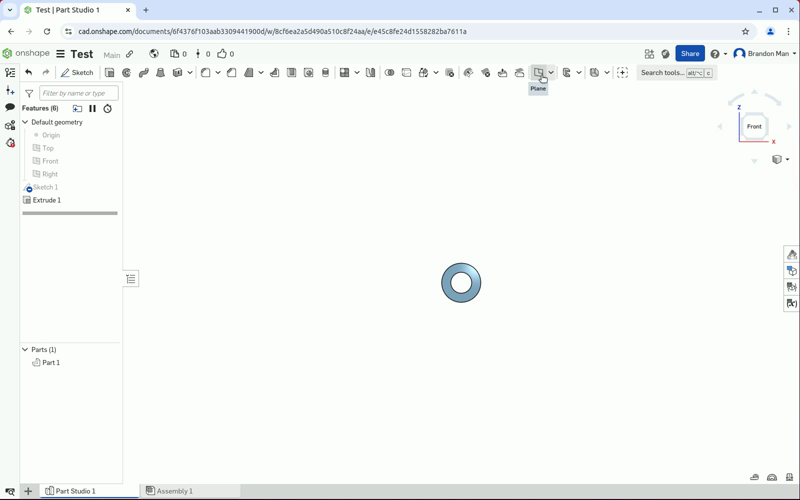
click(541, 75)
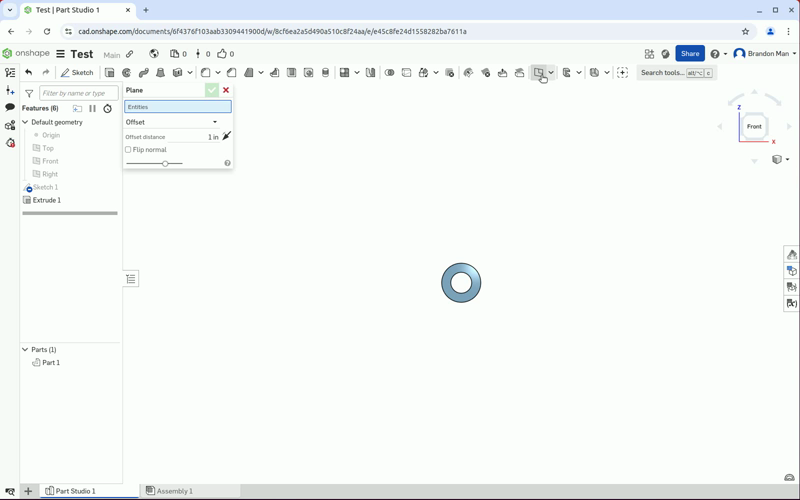
mouse_move(73, 163)
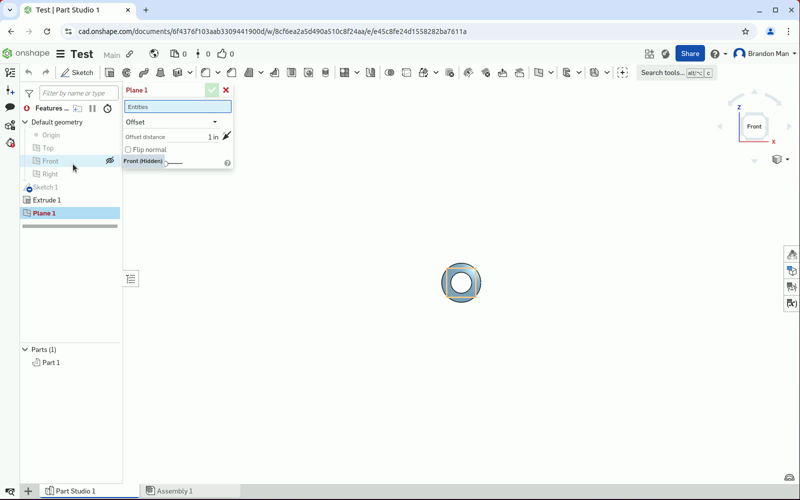
click(73, 163)
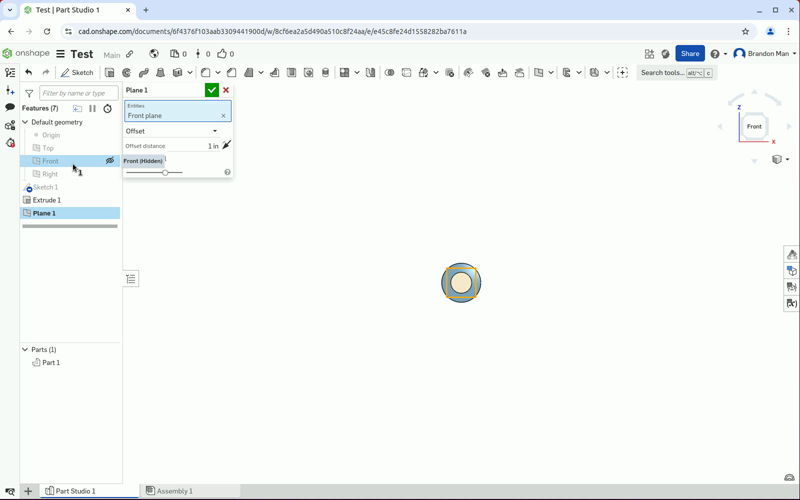
key(tab, 2)
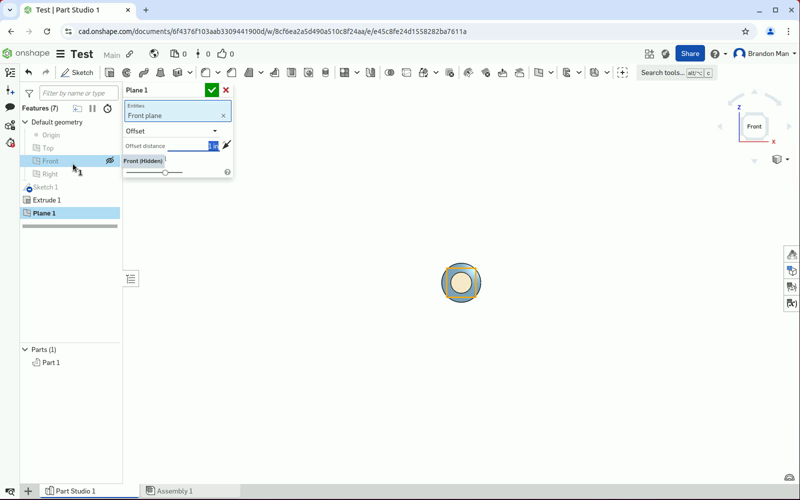
text(2.65)
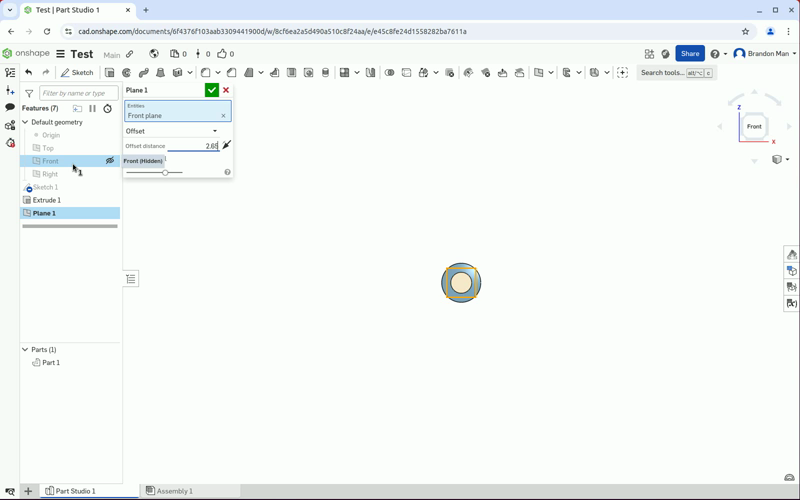
key(enter, 2)
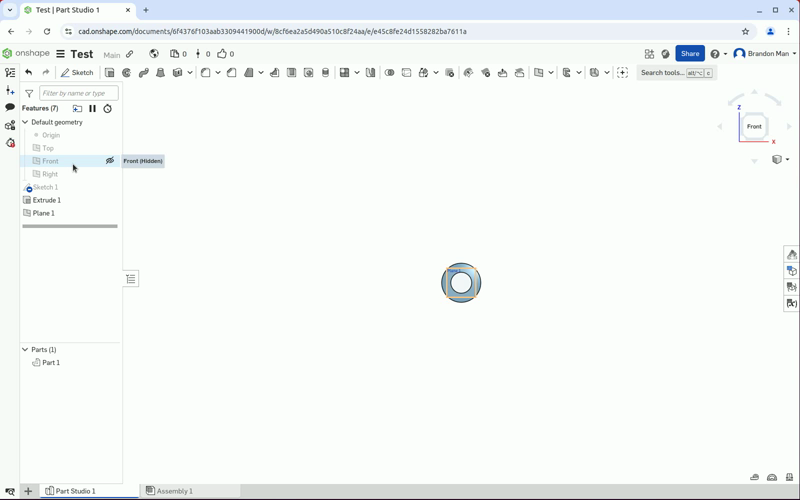
key(shift+s)
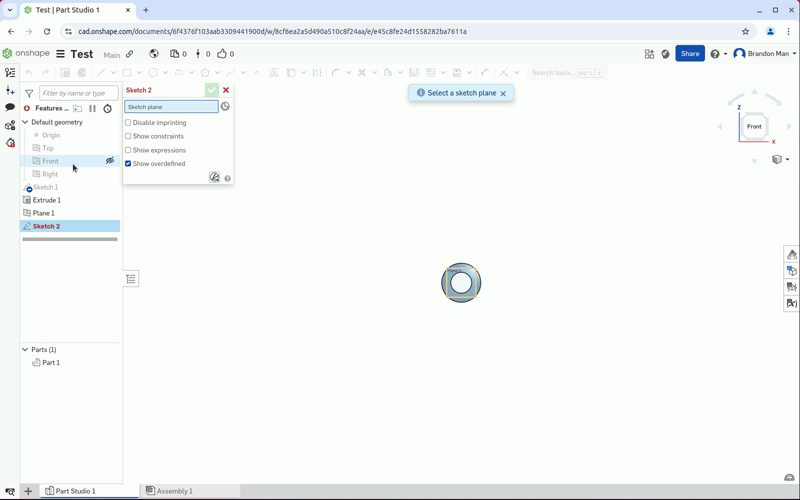
mouse_move(73, 215)
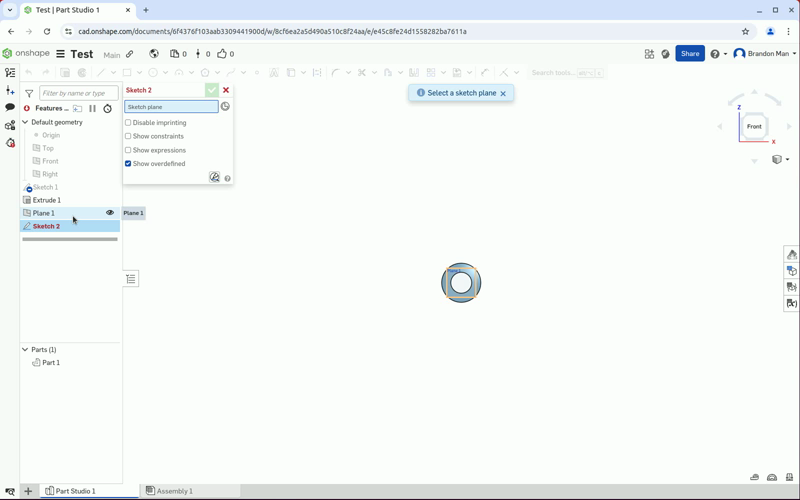
click(73, 215)
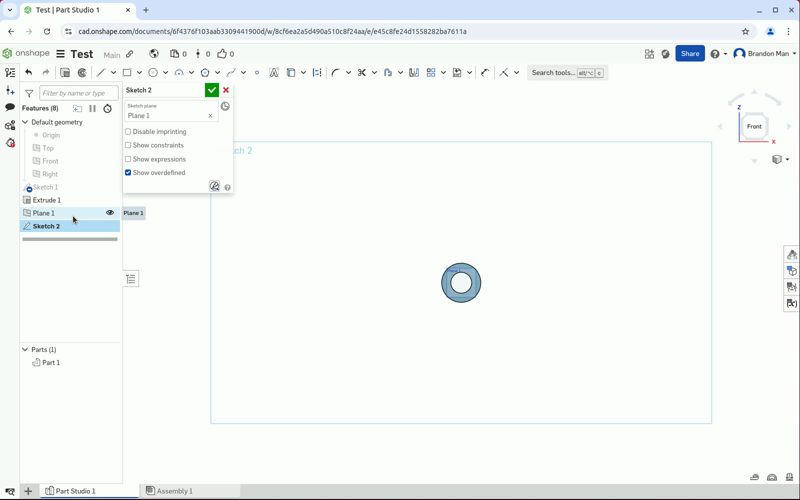
mouse_move(73, 352)
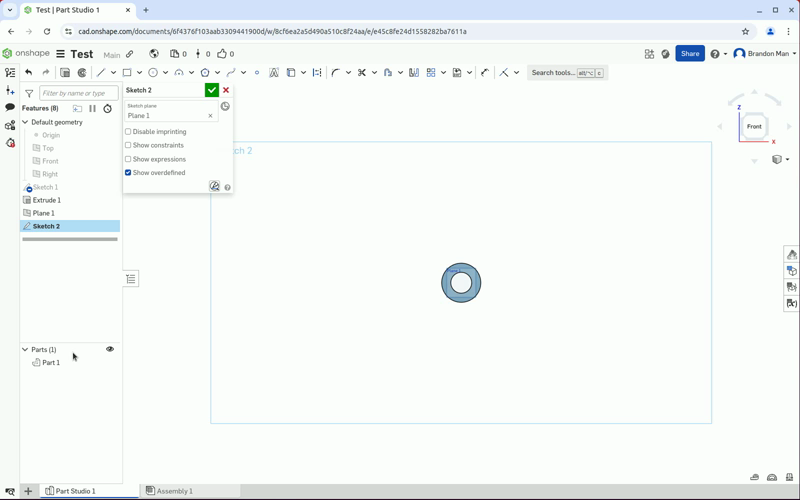
key(y)
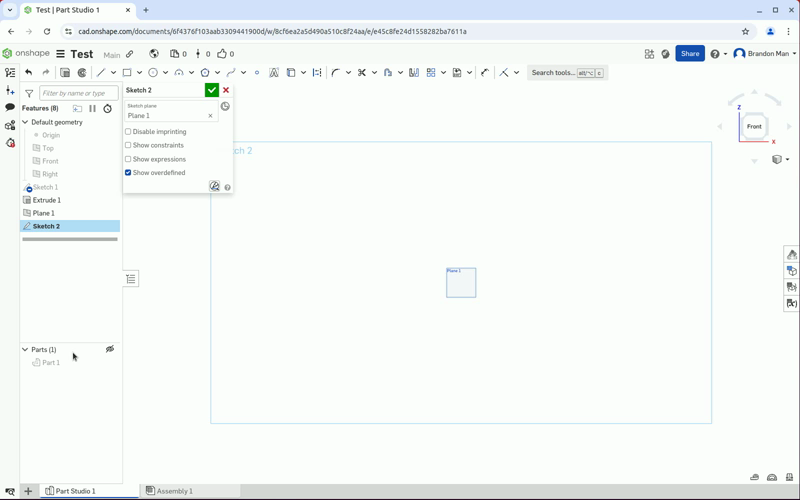
key(c)
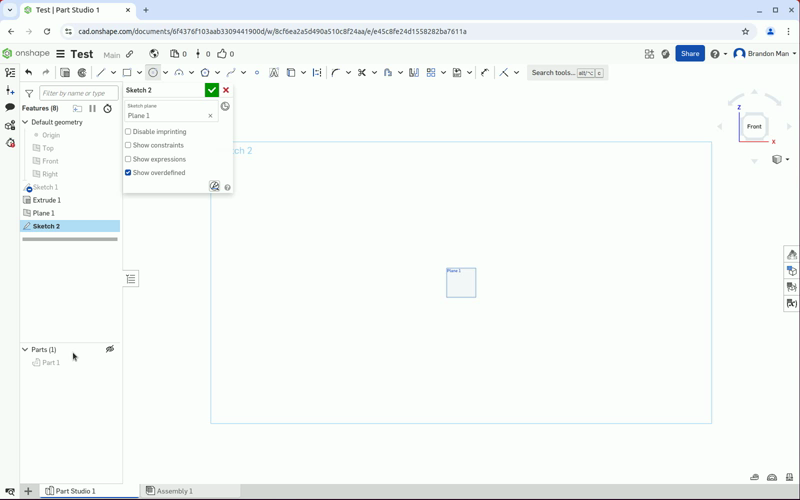
key_down(shift)
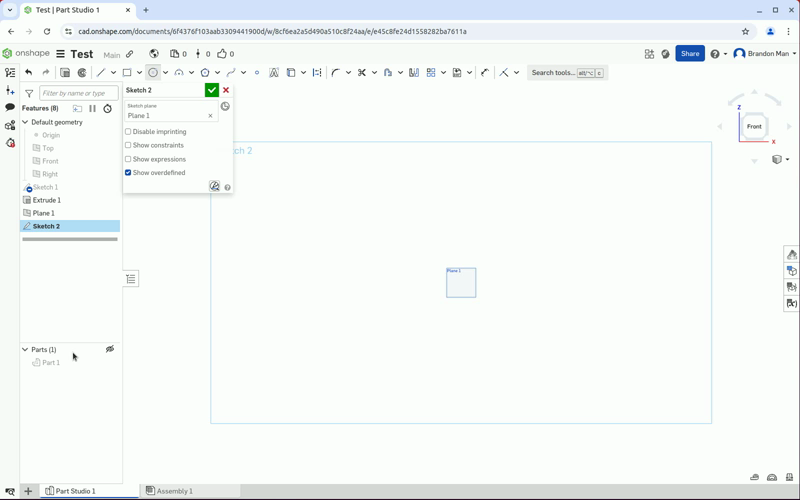
mouse_move(461, 282)
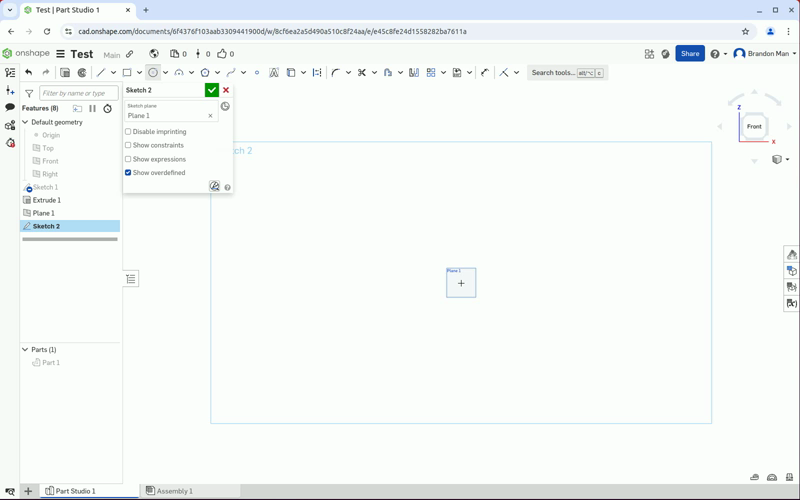
click(461, 282)
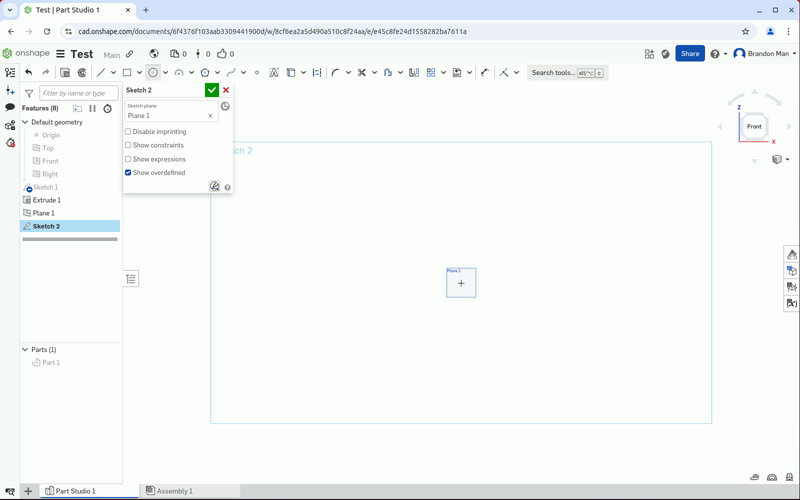
key_up(shift)
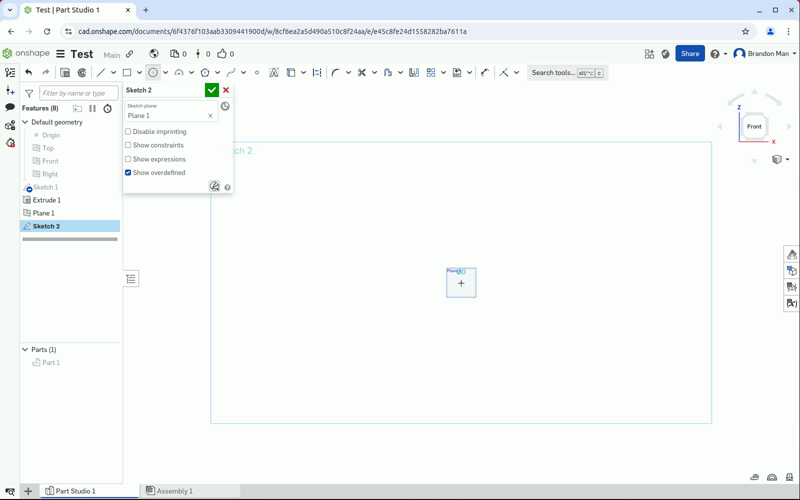
mouse_move(479, 282)
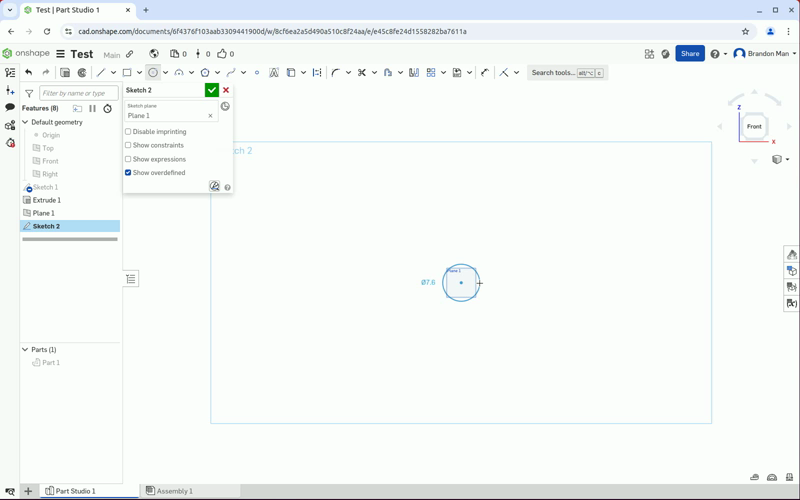
click(479, 282)
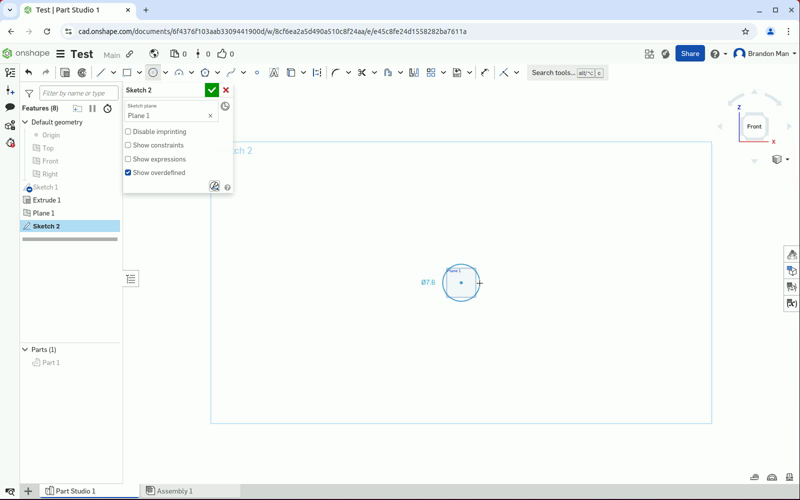
key(esc)
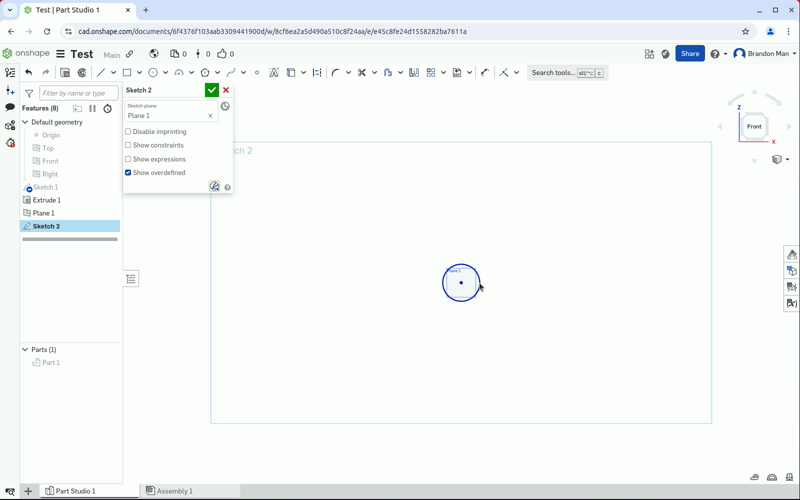
key(c)
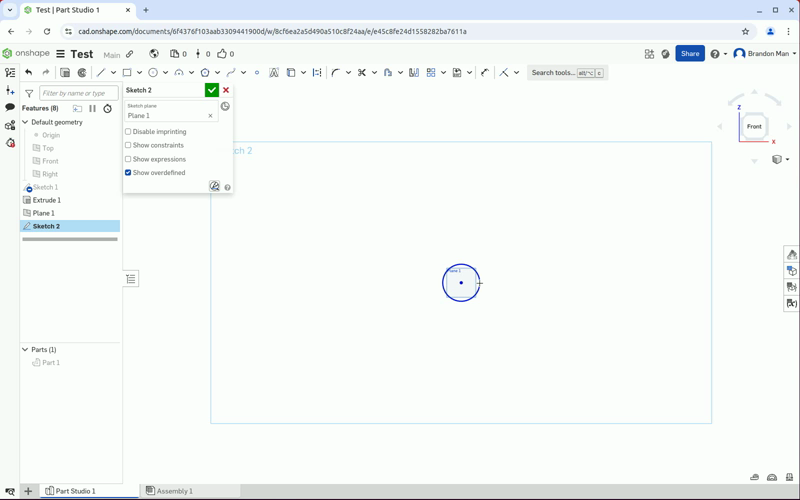
key_down(shift)
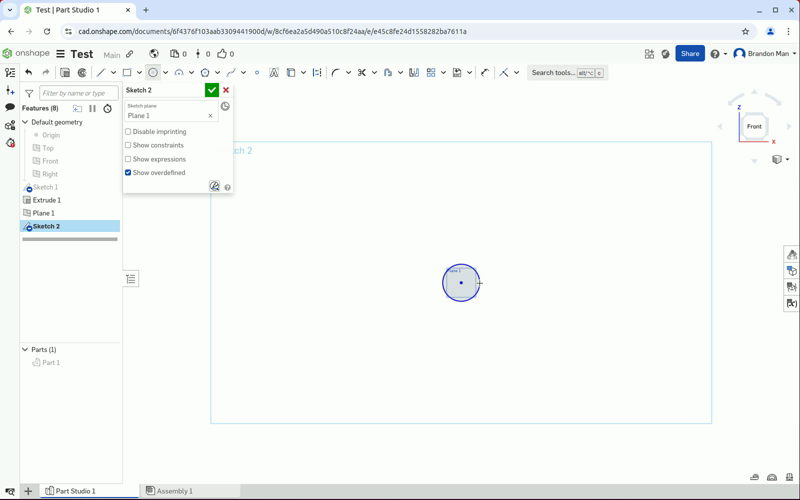
mouse_move(461, 282)
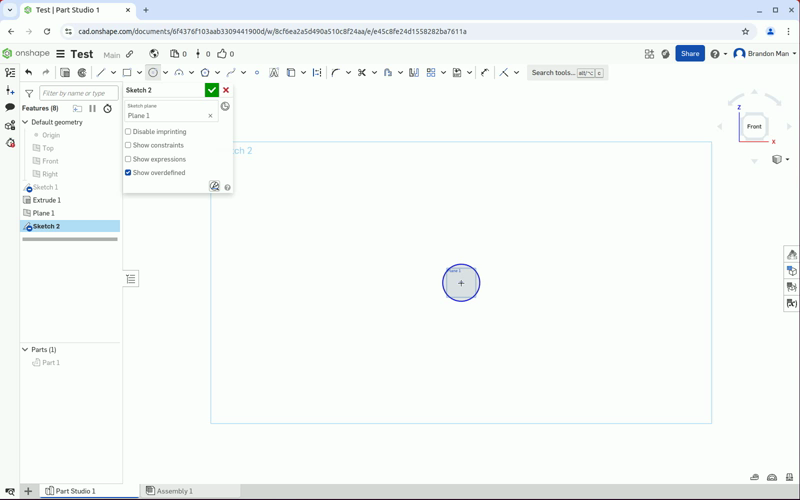
click(461, 282)
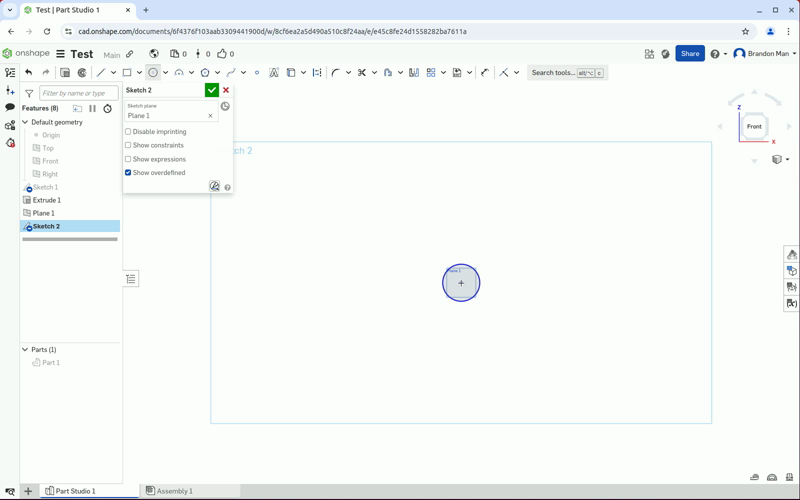
key_up(shift)
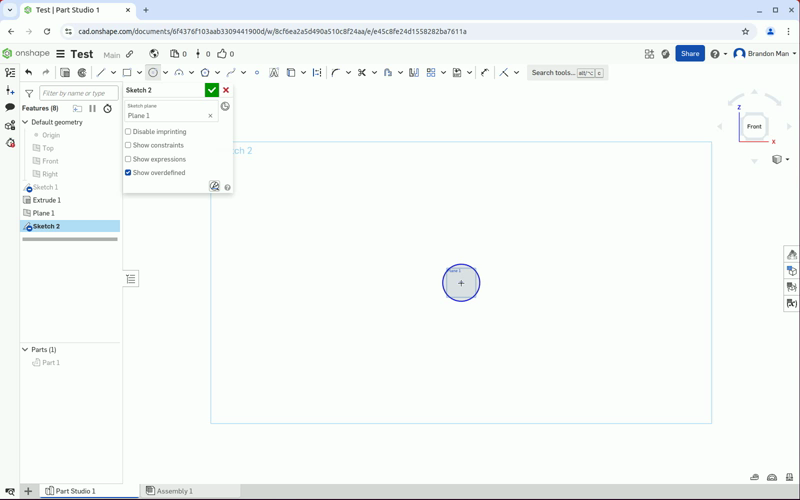
mouse_move(471, 282)
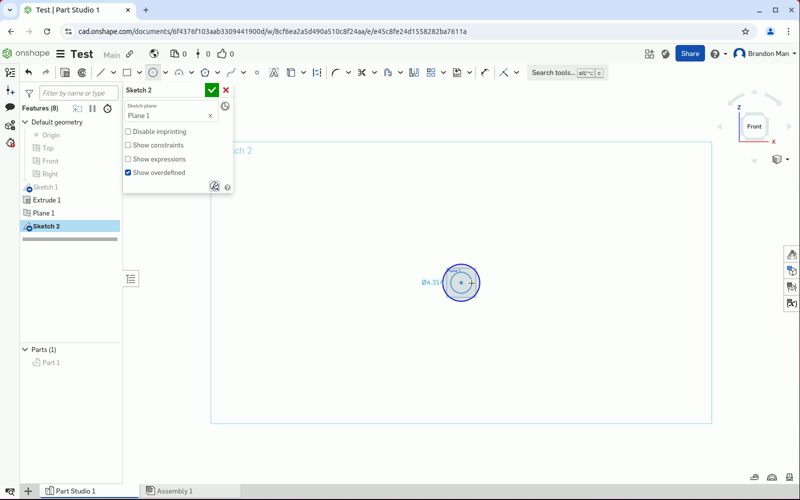
click(471, 282)
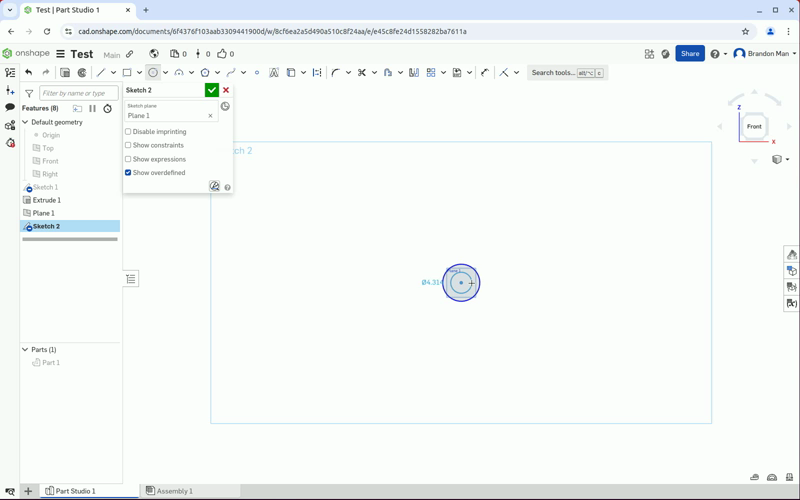
key(esc)
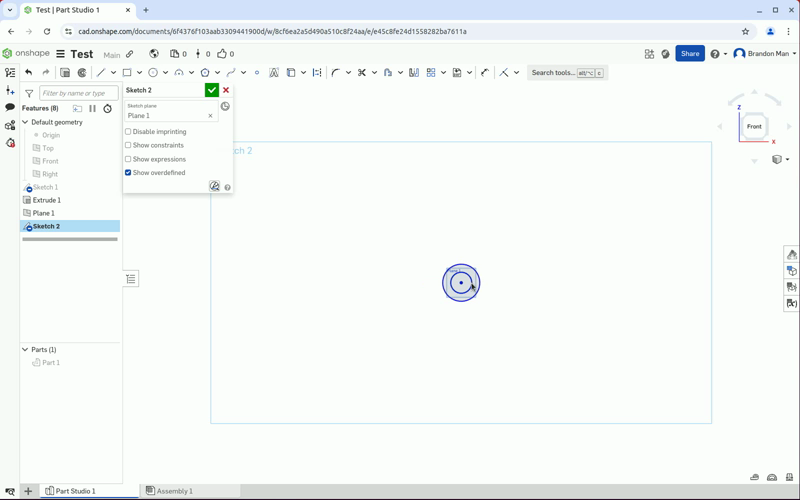
mouse_move(478, 281)
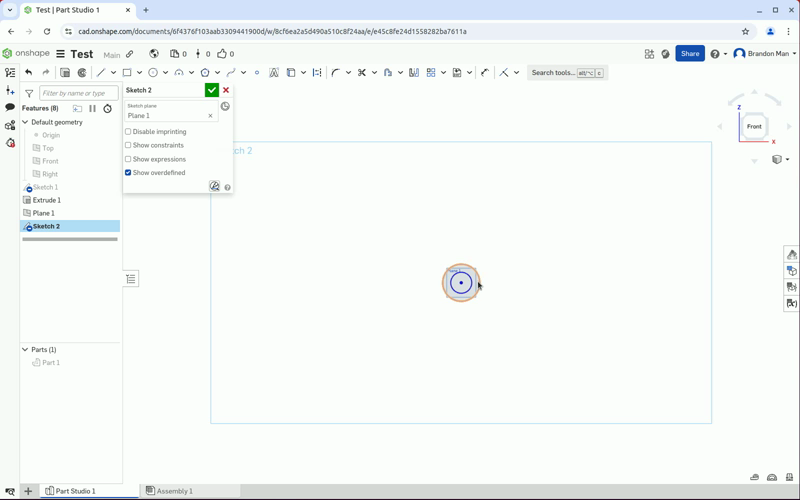
scroll(6)
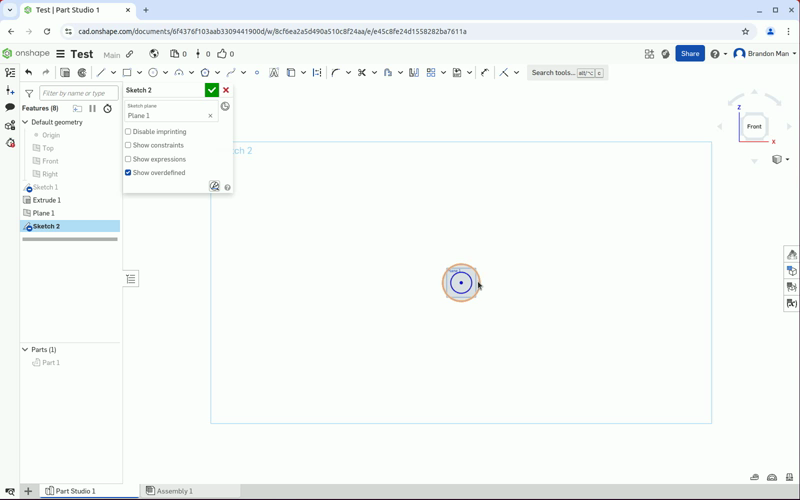
scroll(6)
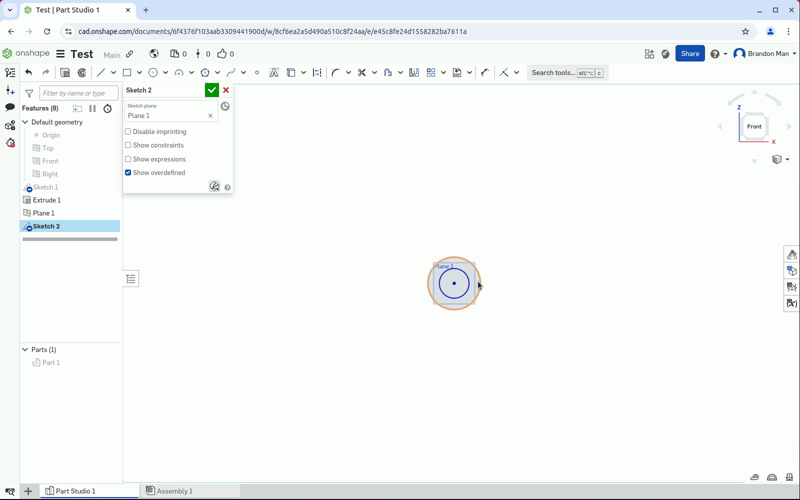
scroll(6)
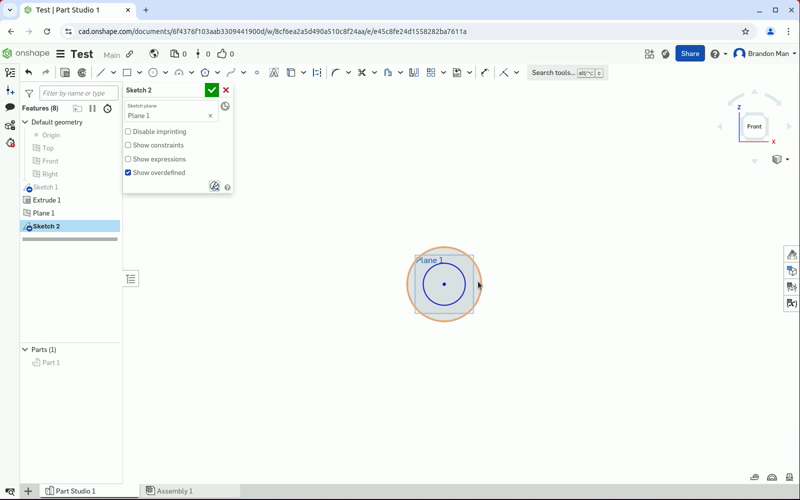
scroll(6)
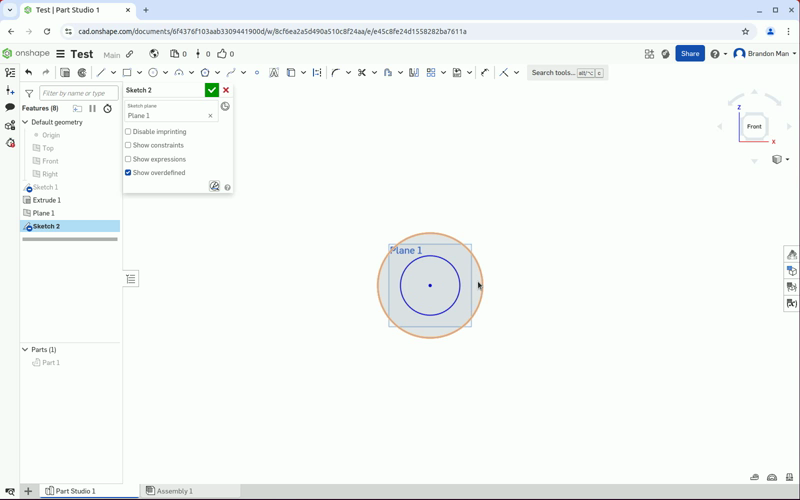
scroll(6)
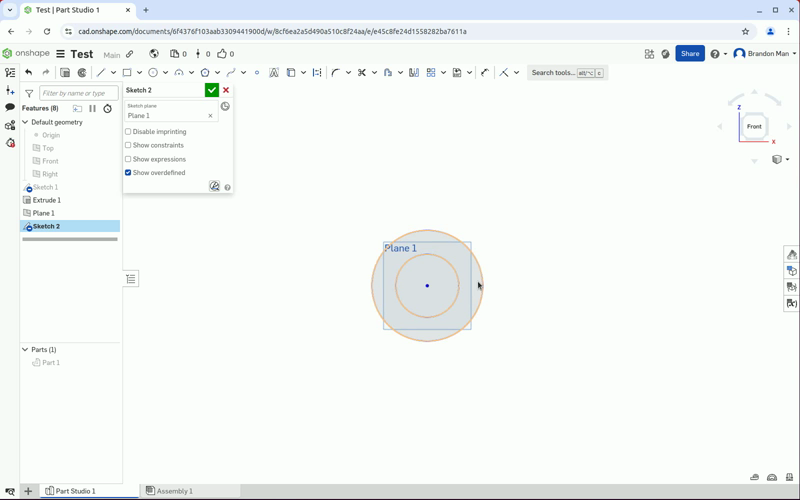
scroll(6)
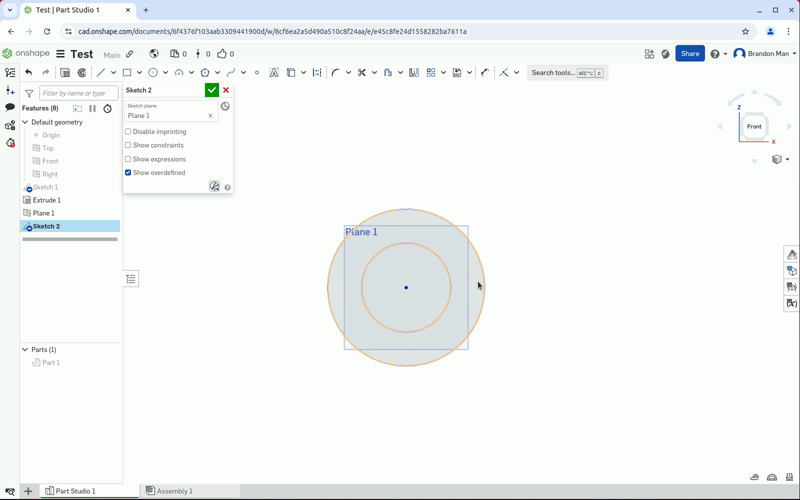
scroll(6)
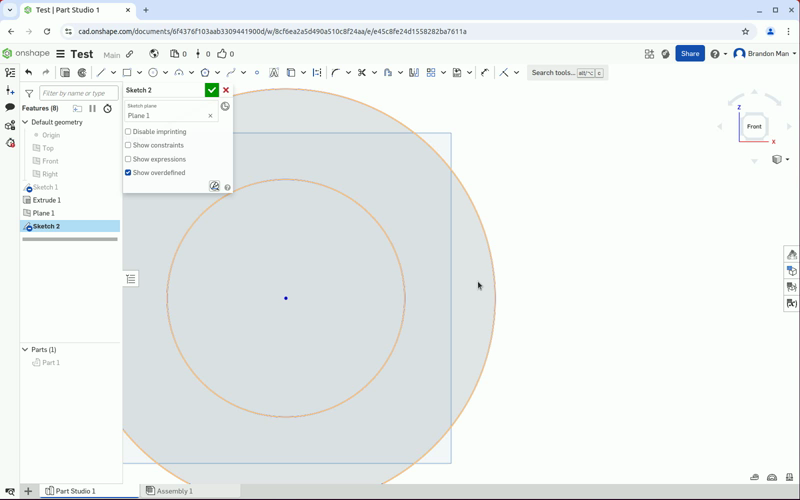
click(478, 281)
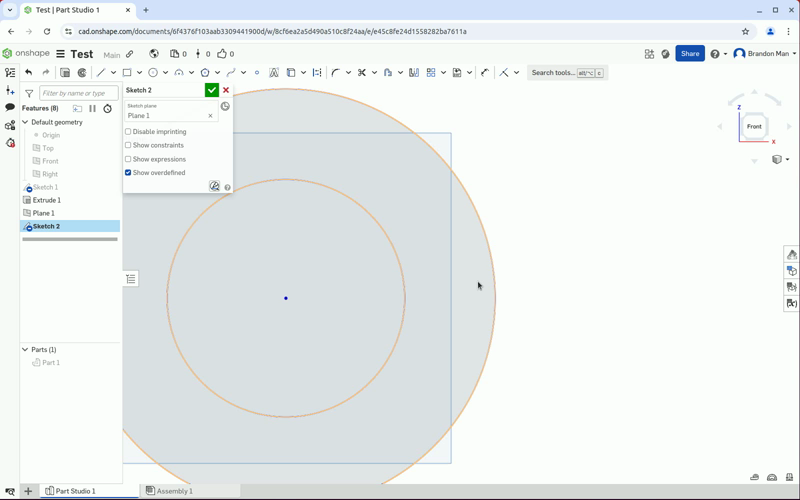
scroll(-6)
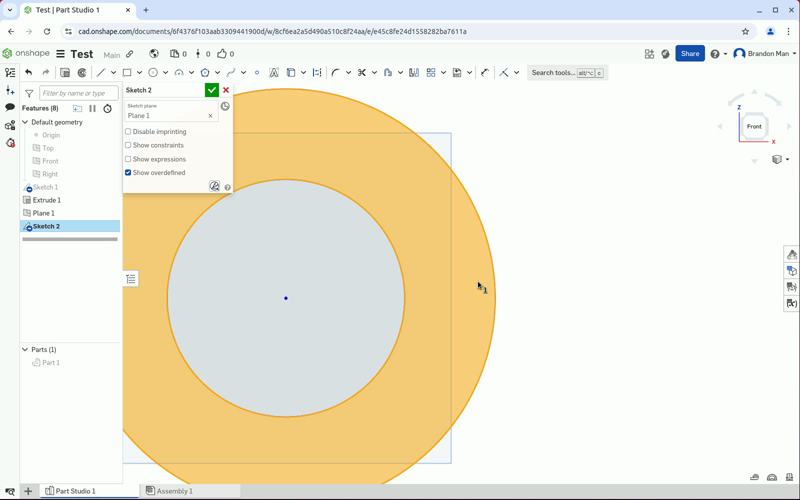
scroll(-6)
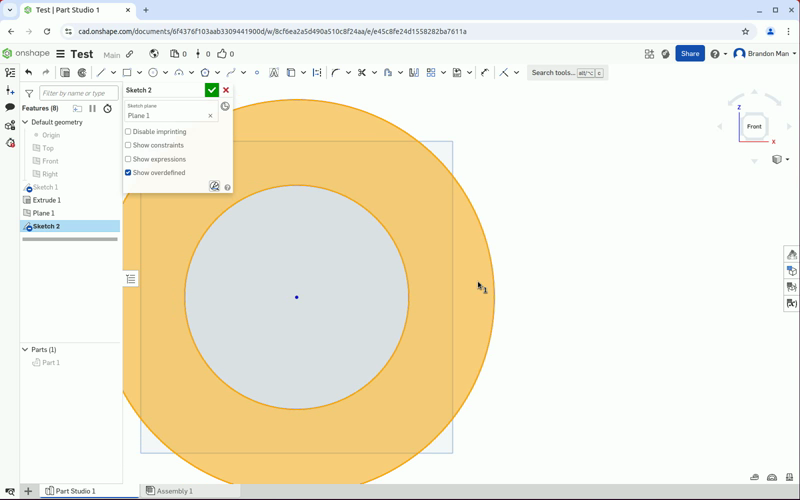
scroll(-6)
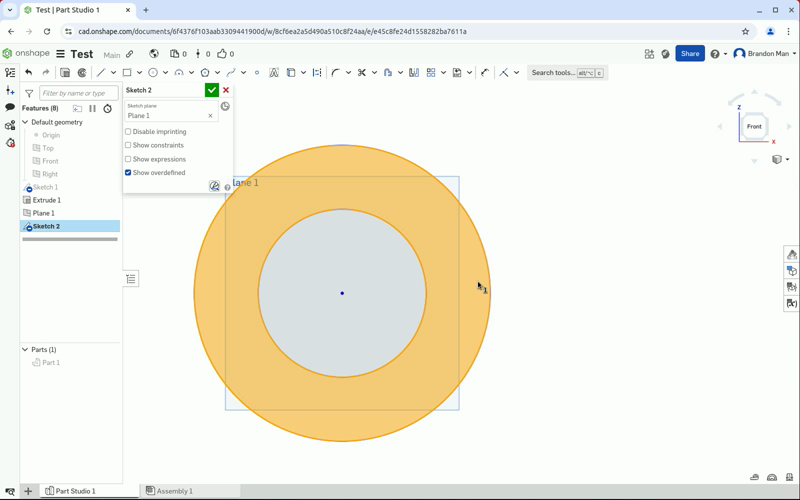
scroll(-6)
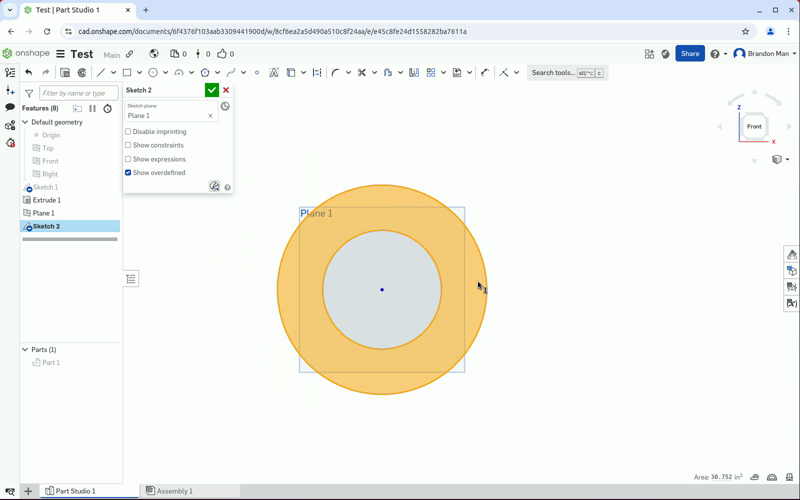
scroll(-6)
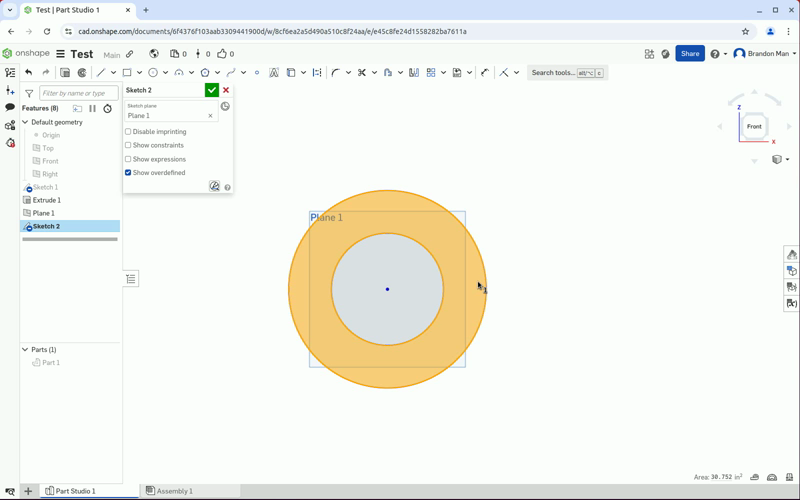
scroll(-6)
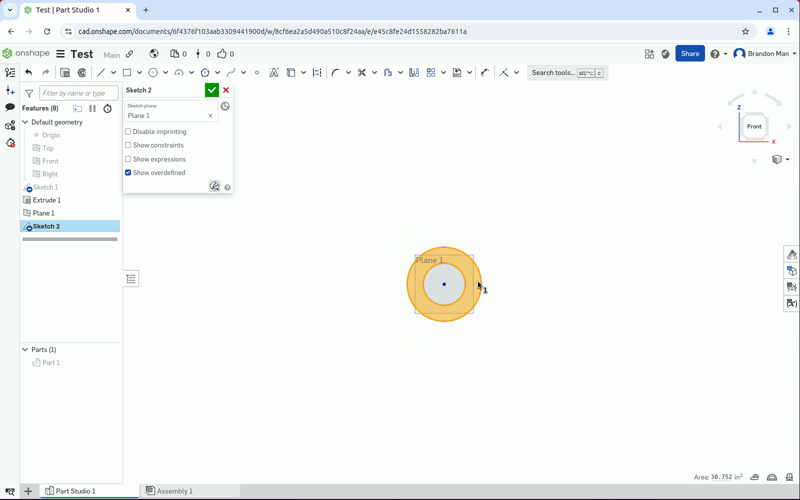
scroll(-6)
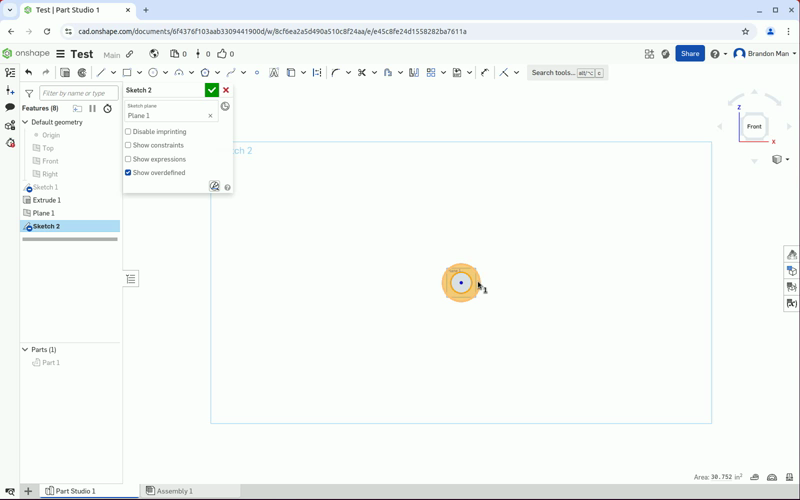
mouse_move(73, 352)
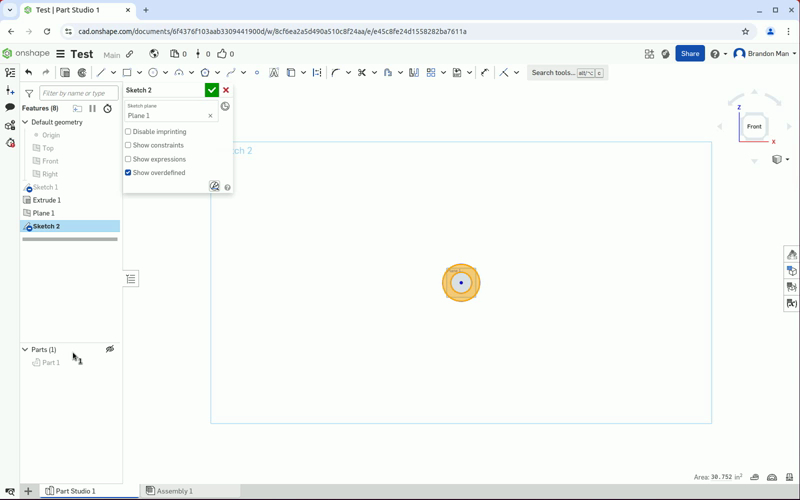
key(shift+y)
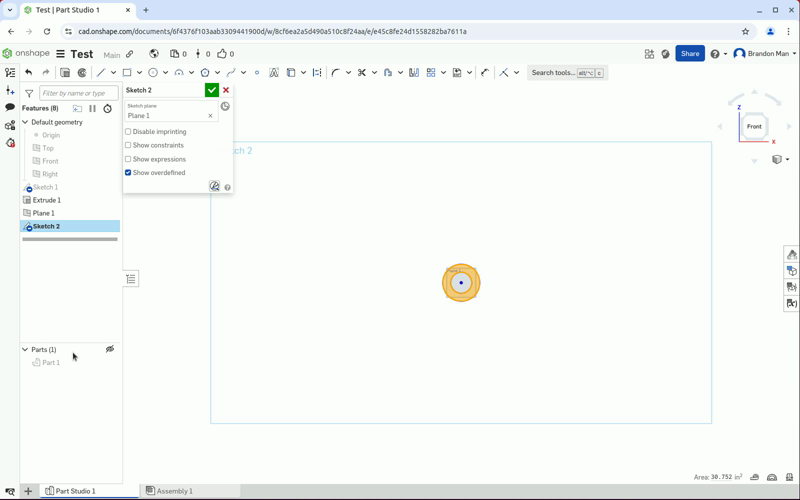
key(shift+e)
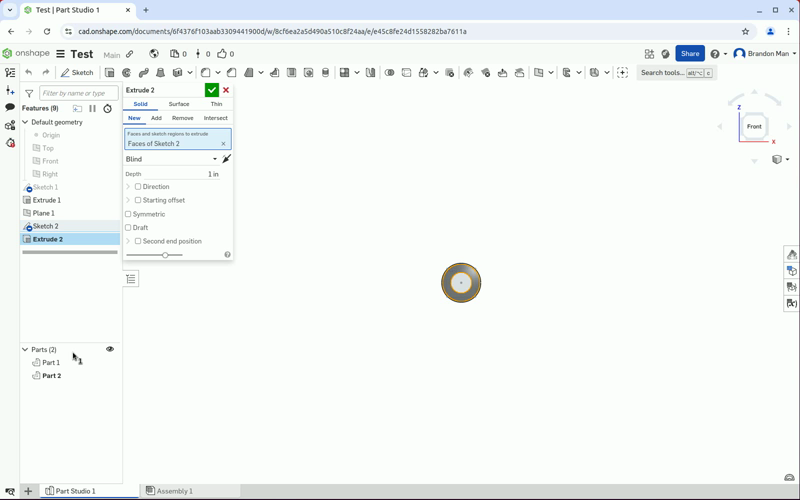
mouse_move(143, 106)
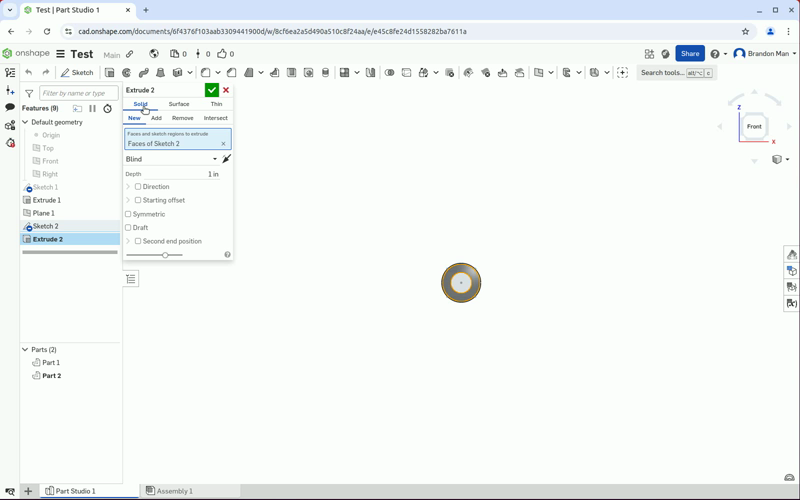
click(143, 106)
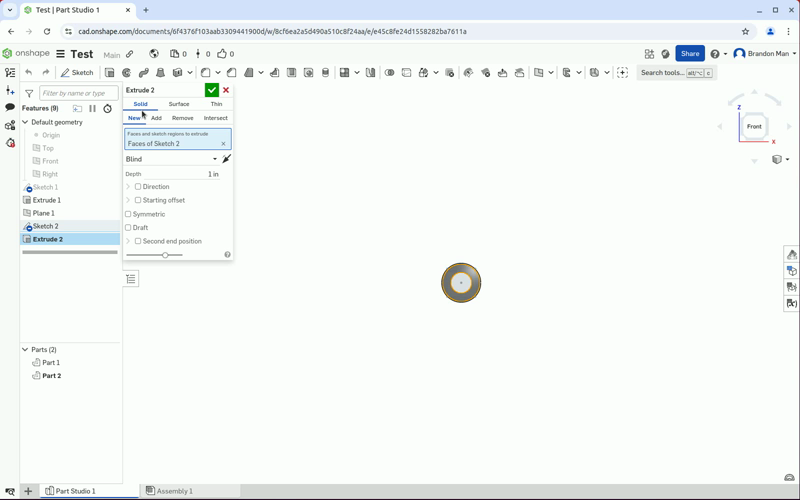
mouse_move(137, 120)
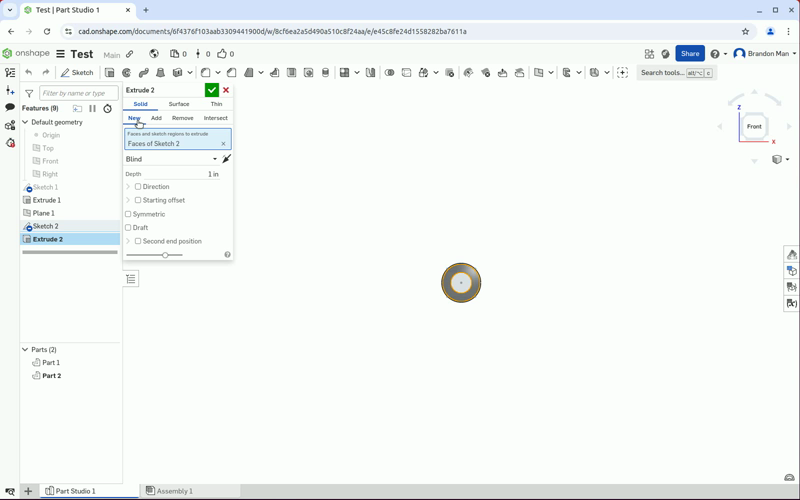
click(137, 120)
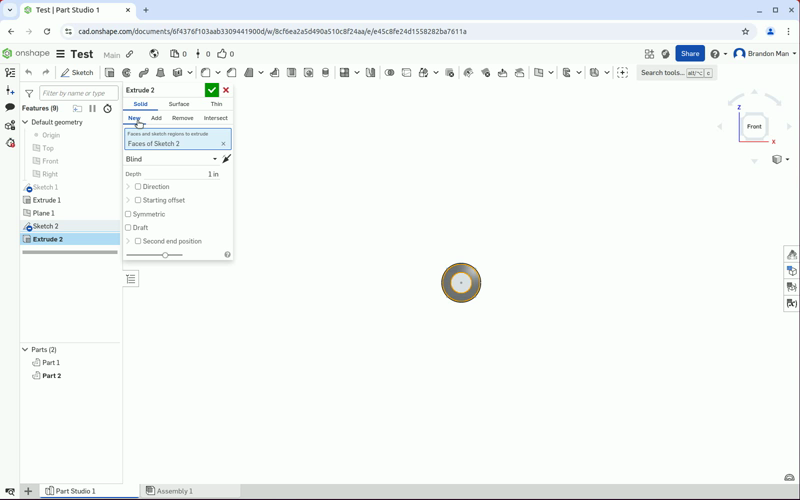
key(tab, 4)
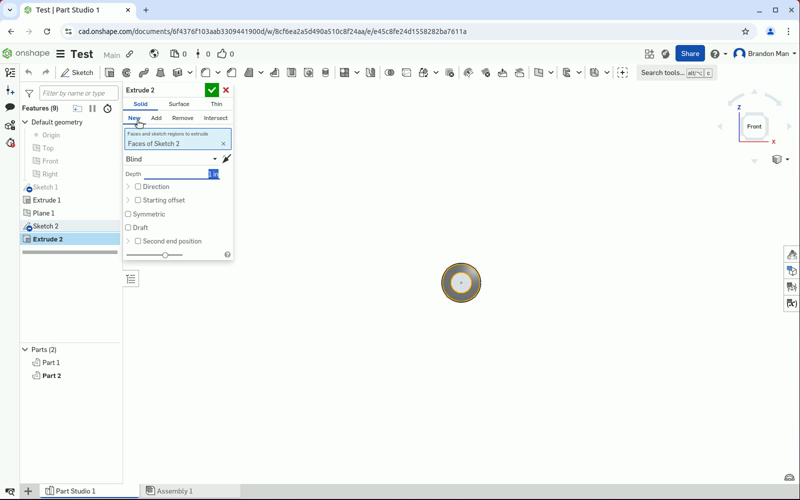
text(0.481)
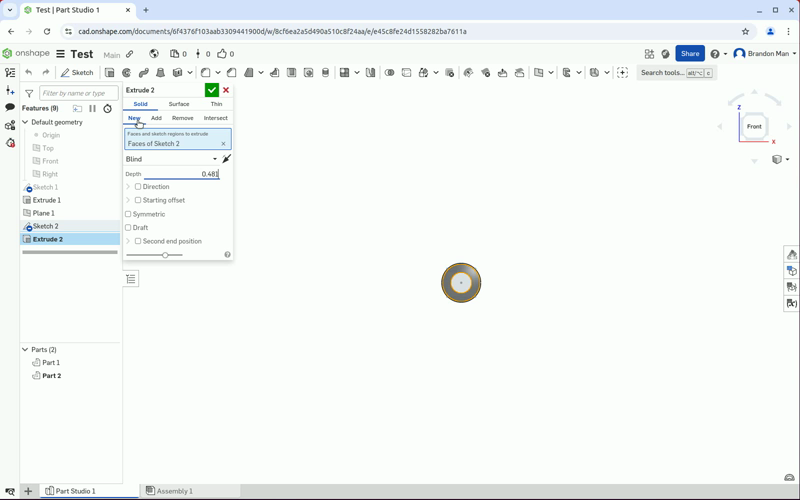
key(enter)
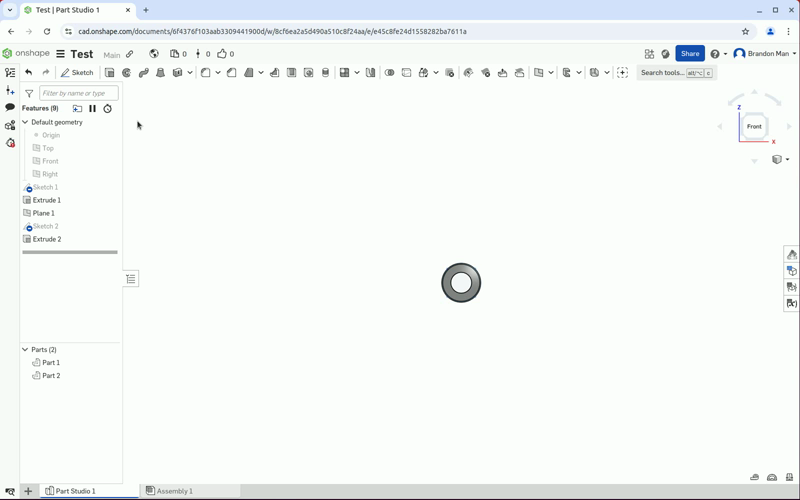
key(shift+h)
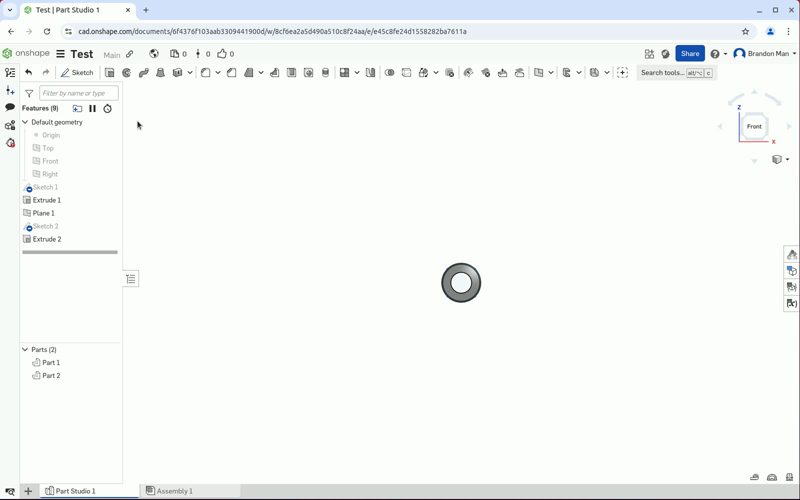
key(shift+h)
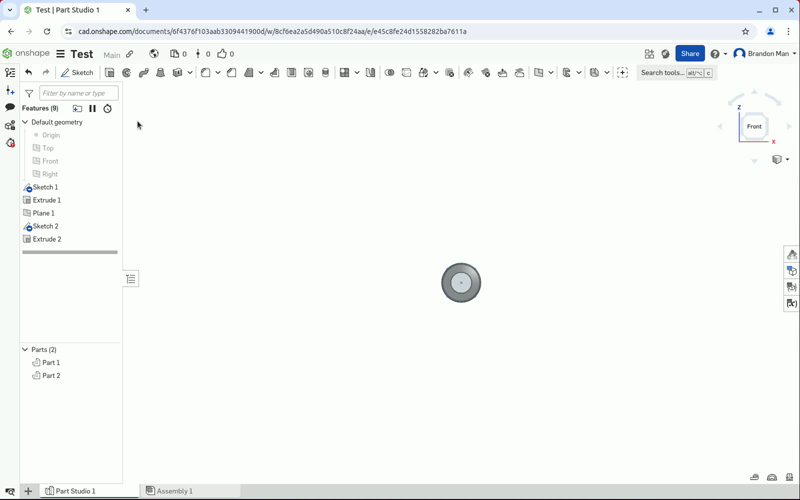
key(shift+7)
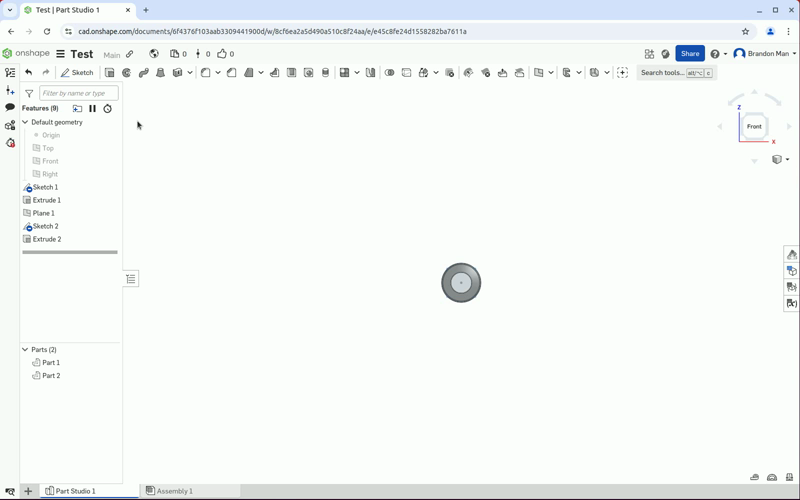
key(left, 2)
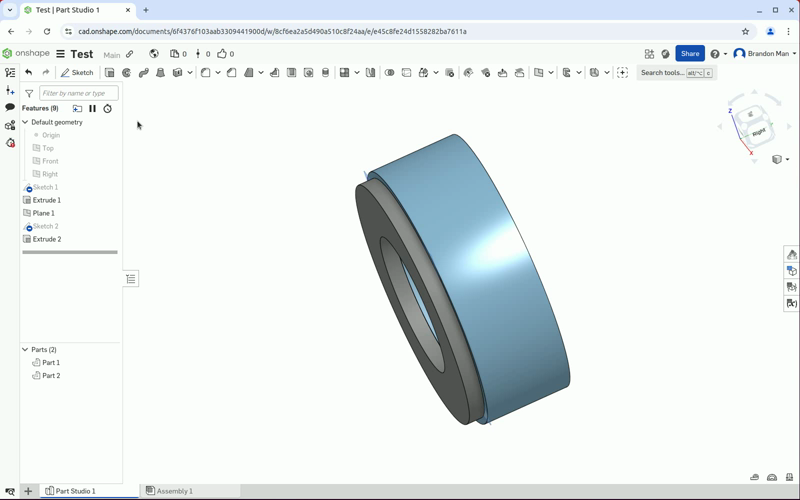
key(down, 2)
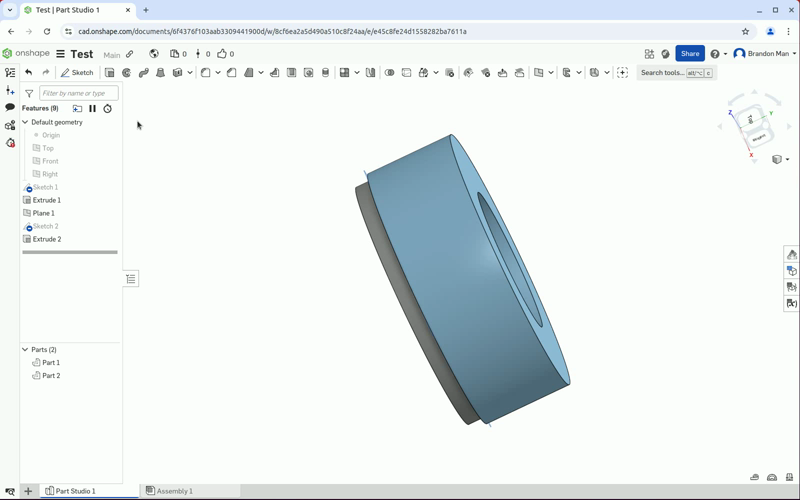
key(up, 2)
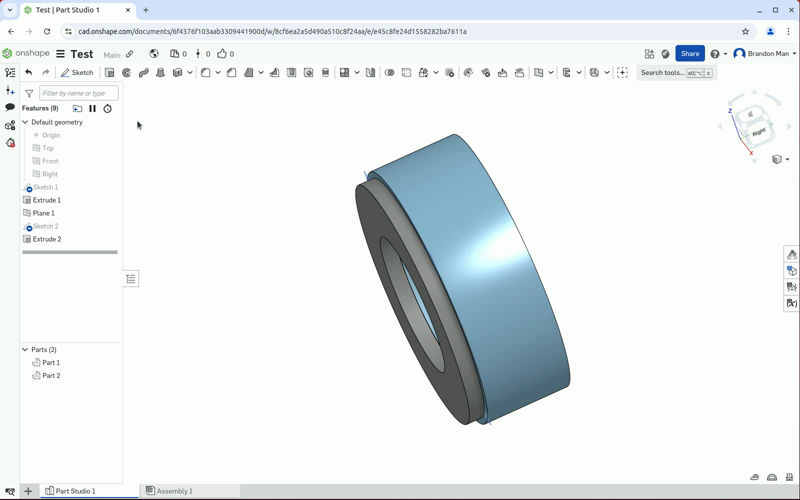
key(right, 2)
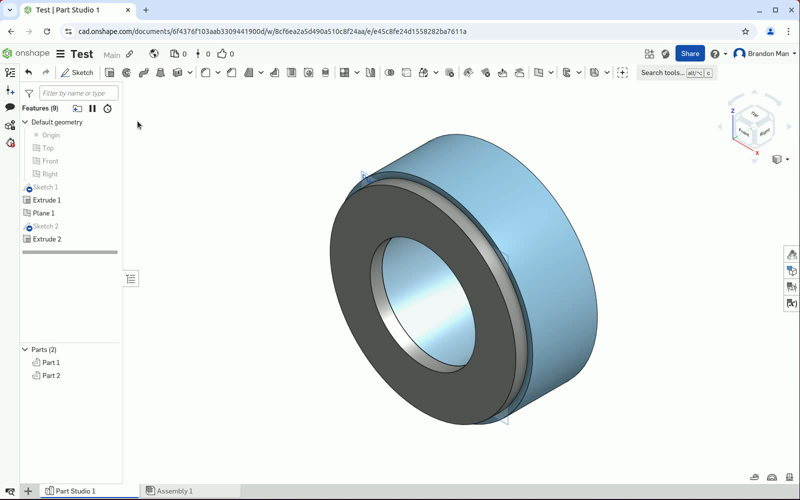
mouse_move(73, 189)
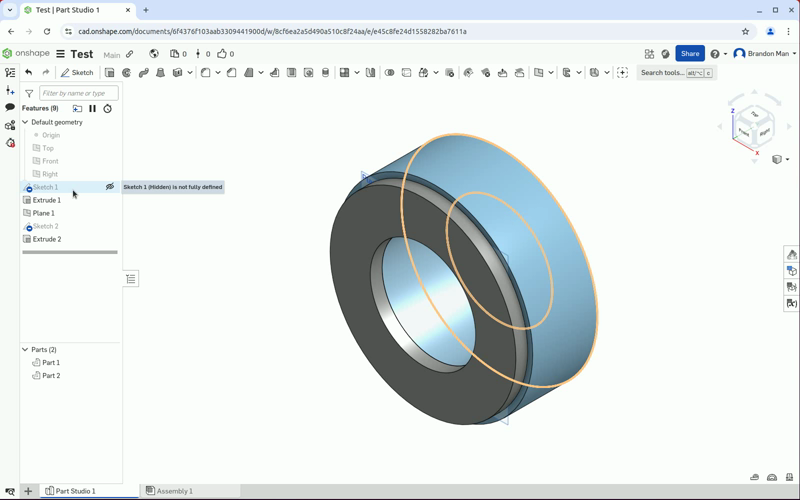
click(73, 189)